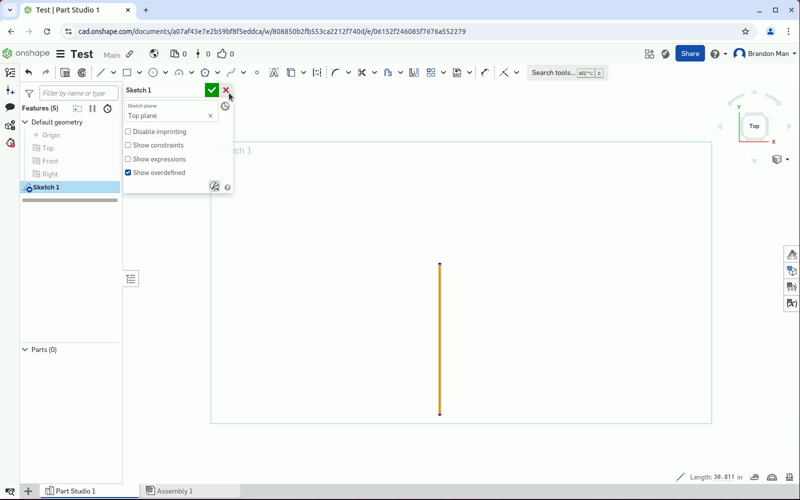
key(shift+h)
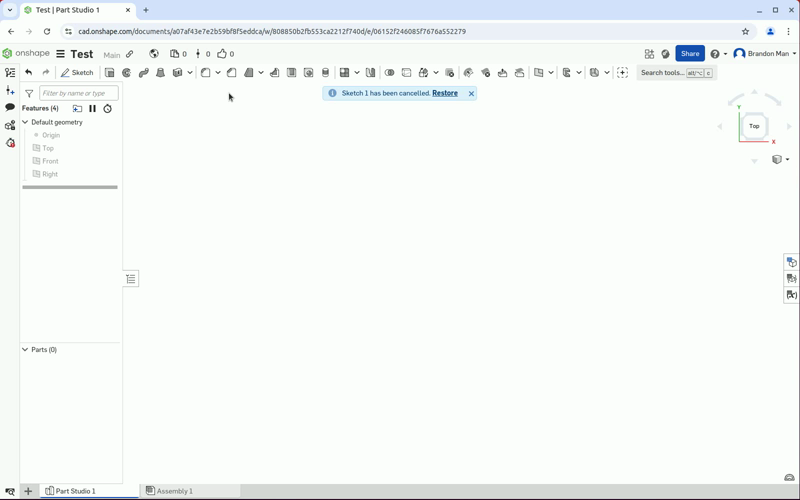
mouse_move(73, 352)
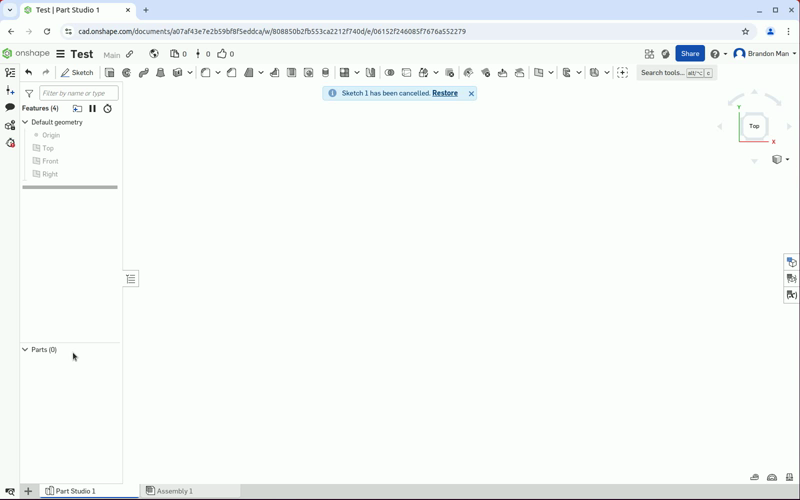
key(y)
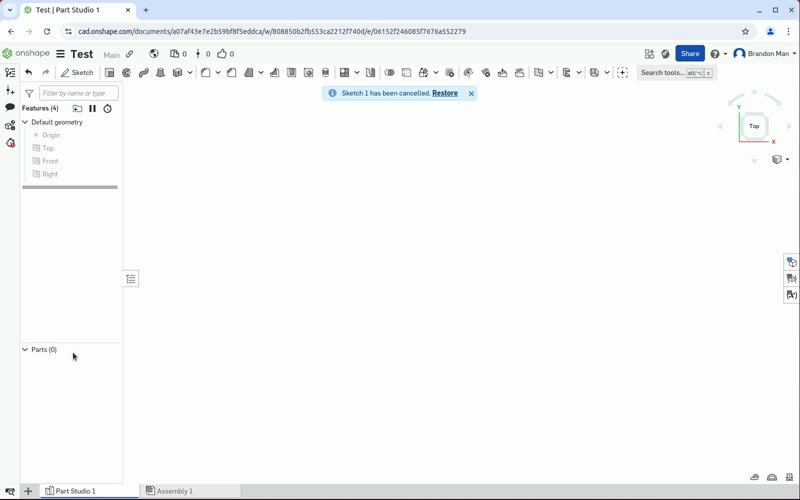
key(shift+p)
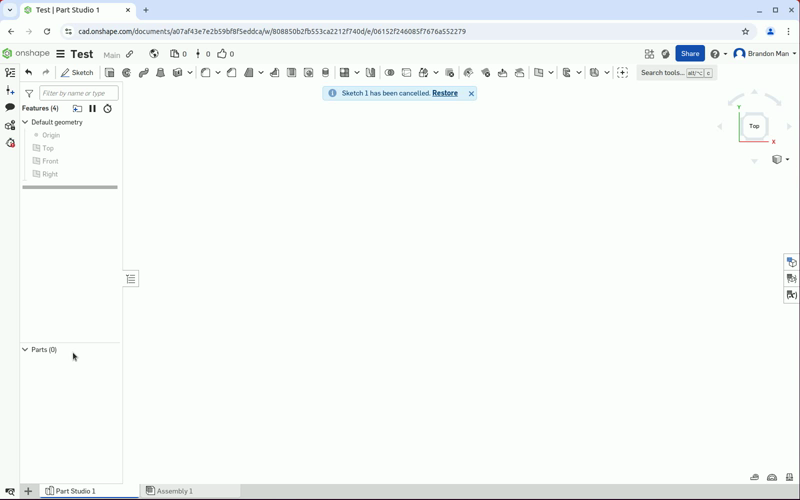
key(space)
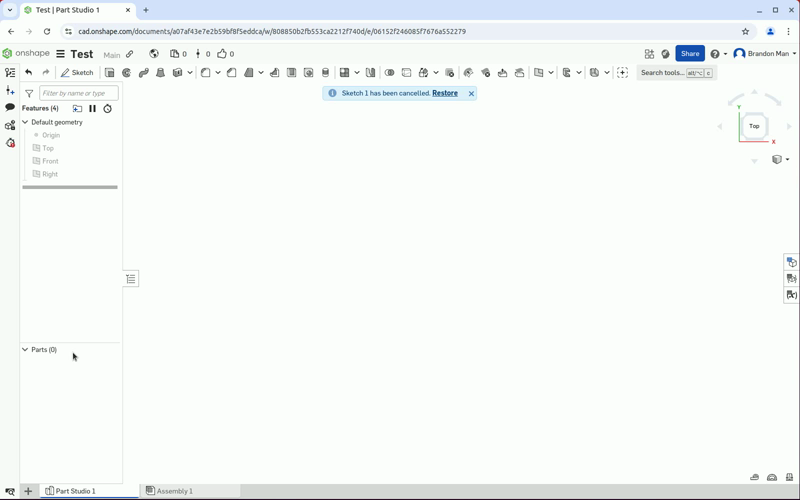
key_down(shift)
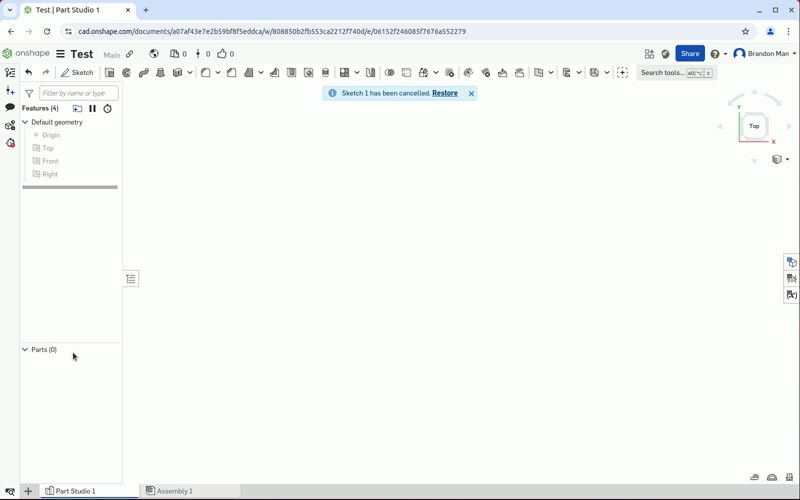
key(up)
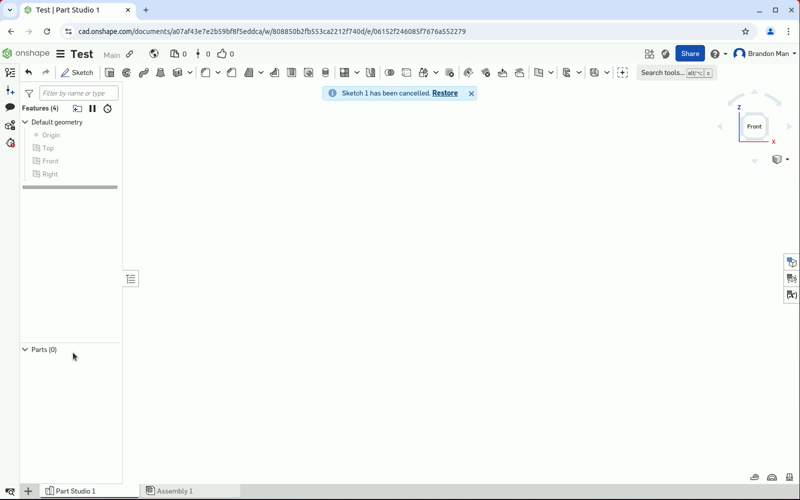
key_up(shift)
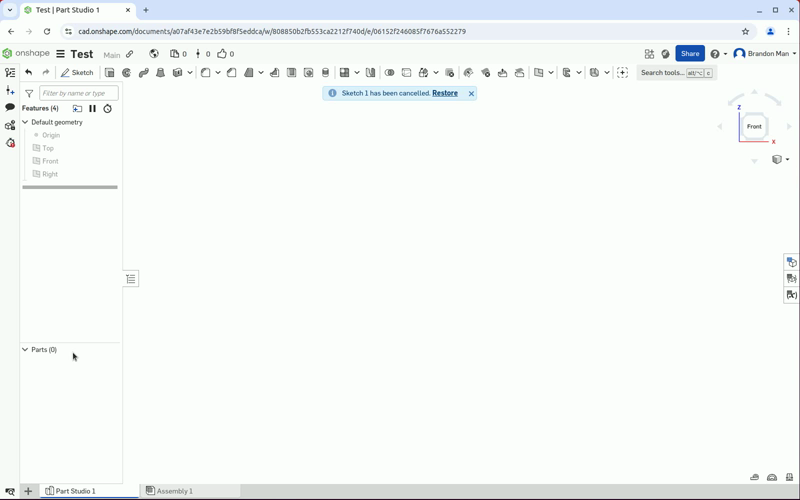
mouse_move(73, 352)
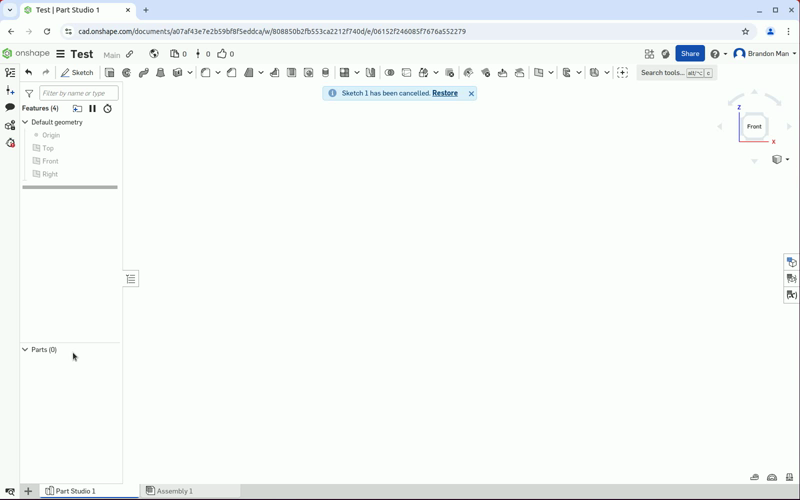
key(shift+y)
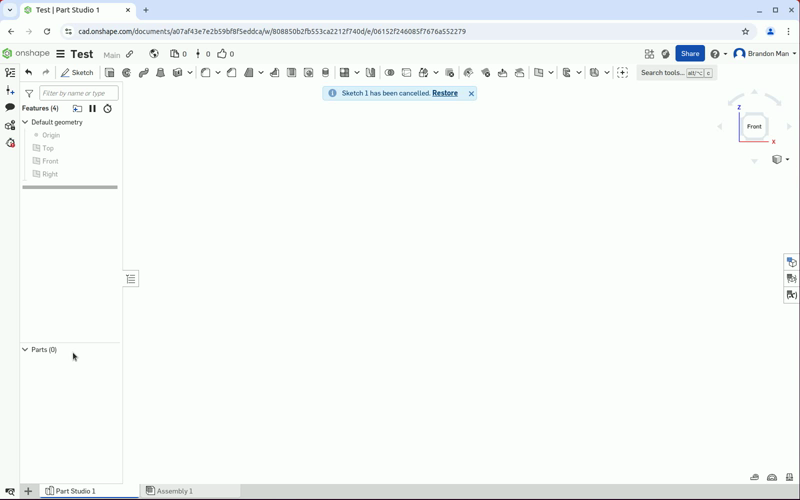
key(shift+s)
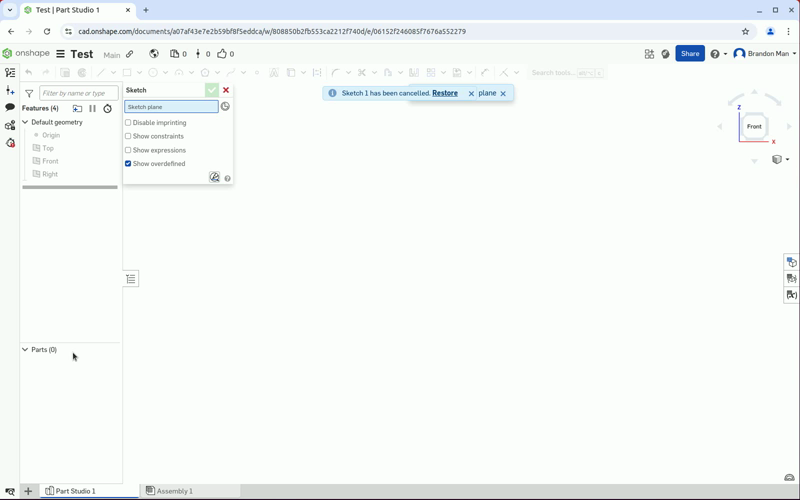
mouse_move(73, 163)
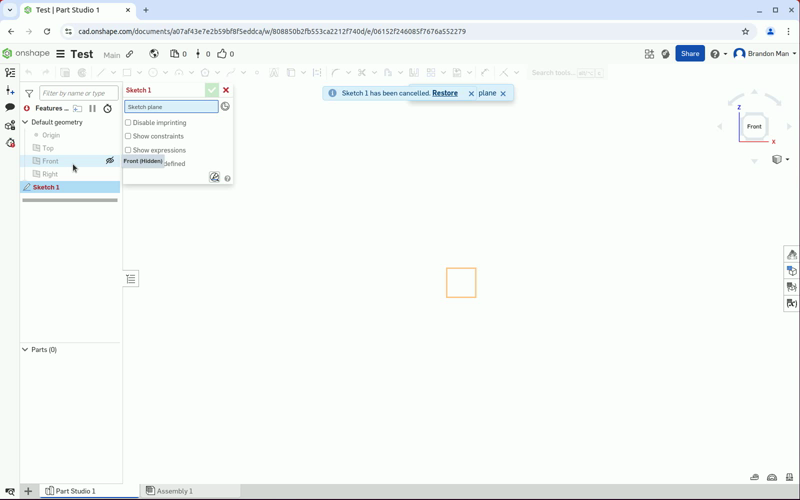
click(73, 163)
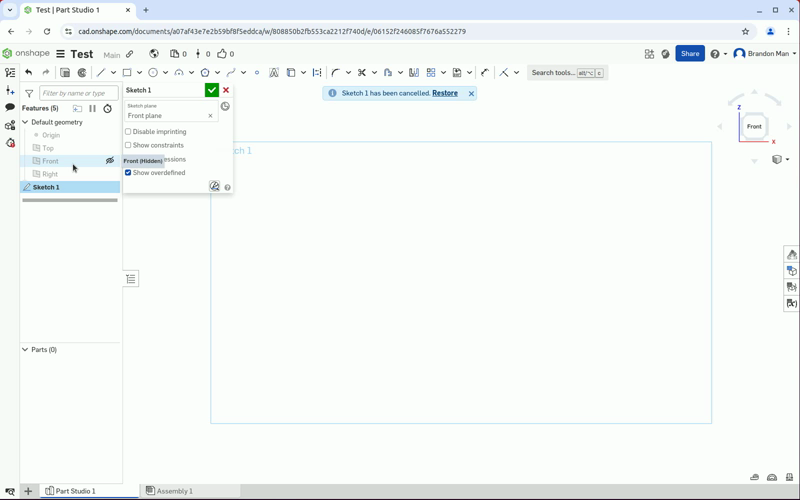
mouse_move(73, 352)
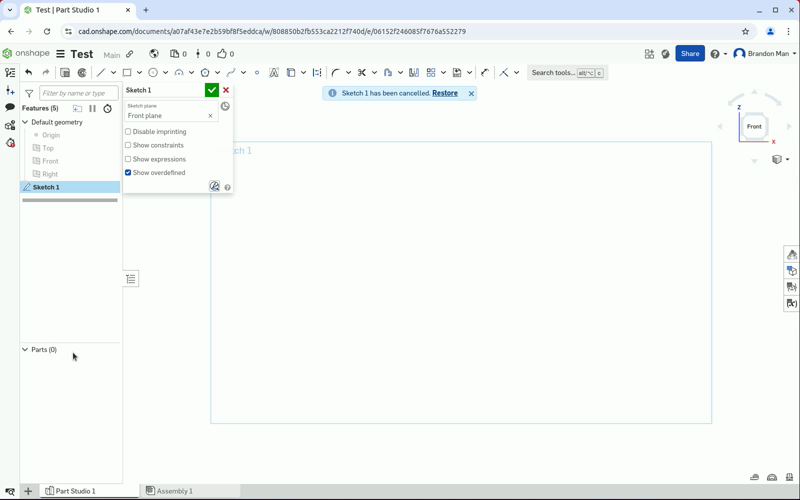
key(y)
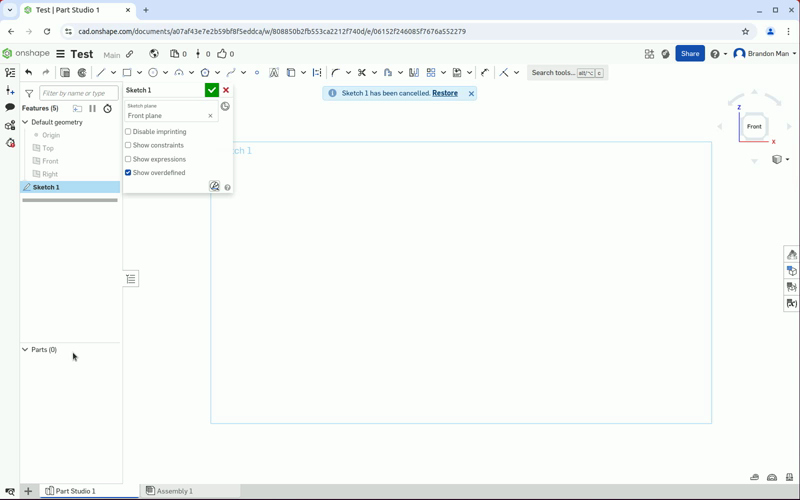
key(l)
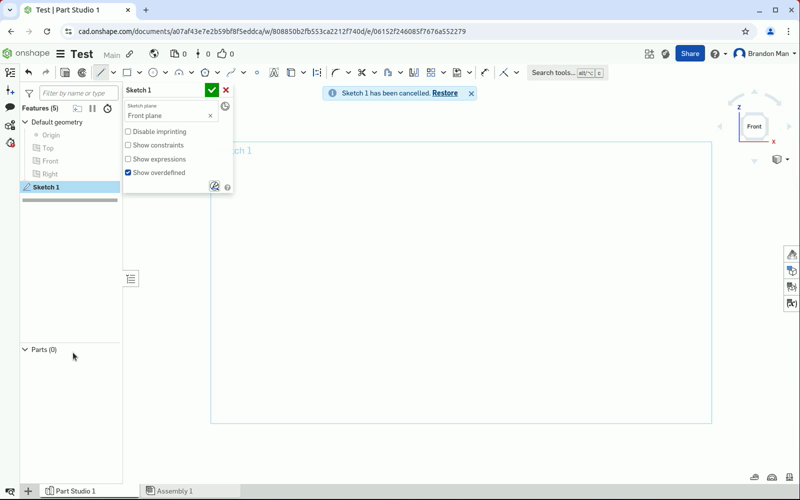
key_down(shift)
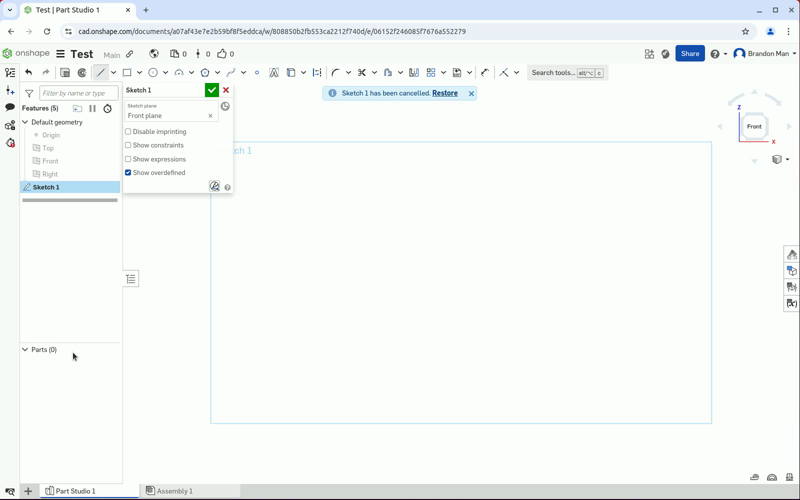
mouse_move(348, 282)
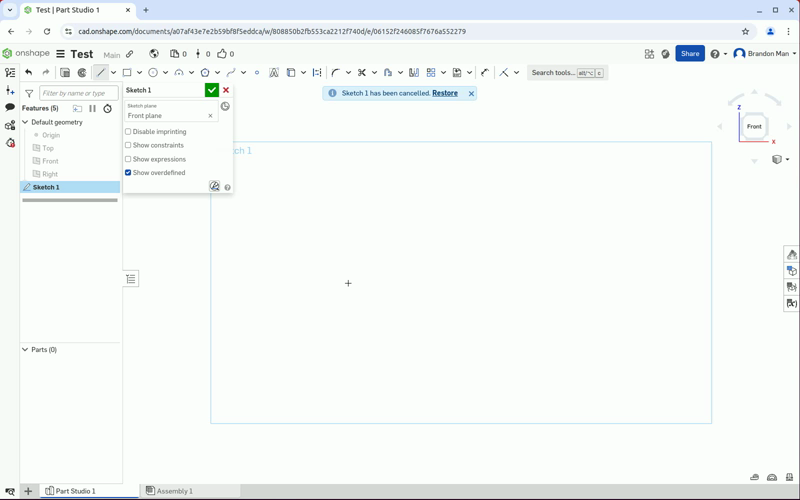
click(348, 282)
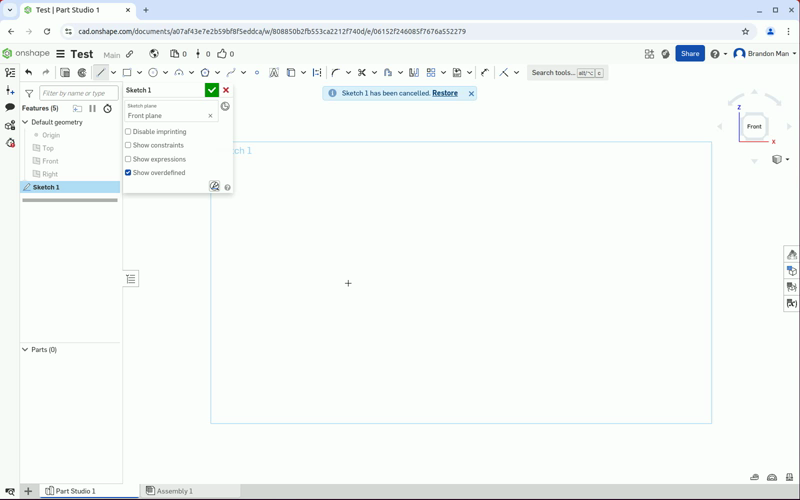
key_up(shift)
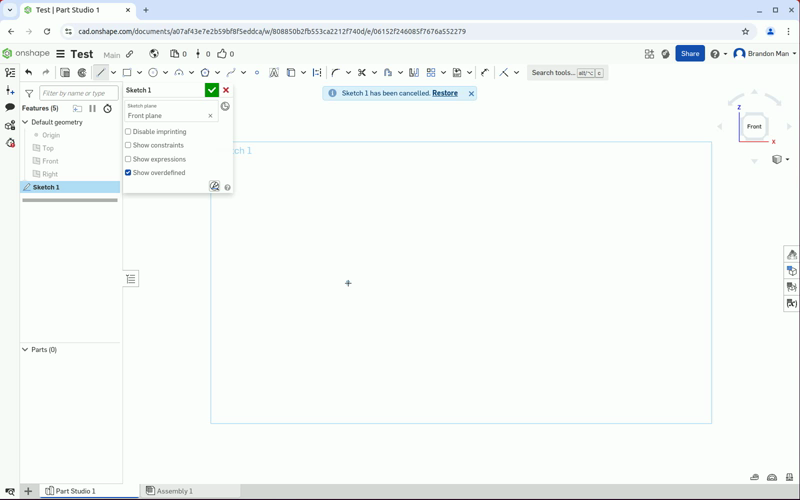
key_down(shift)
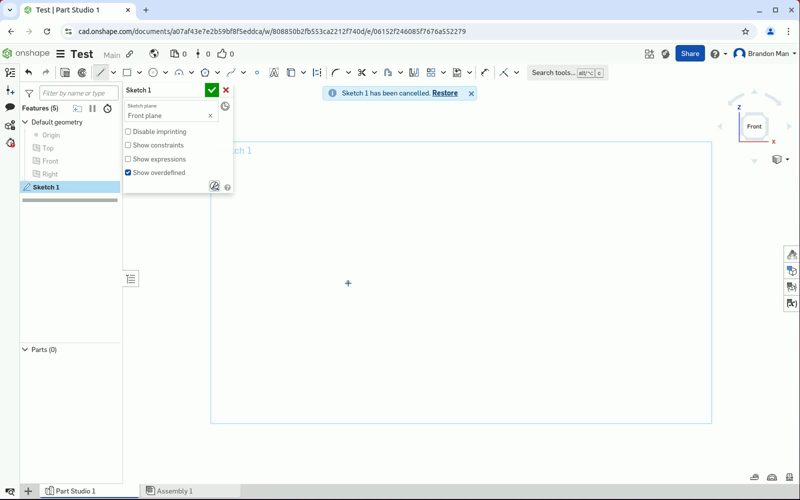
mouse_move(460, 282)
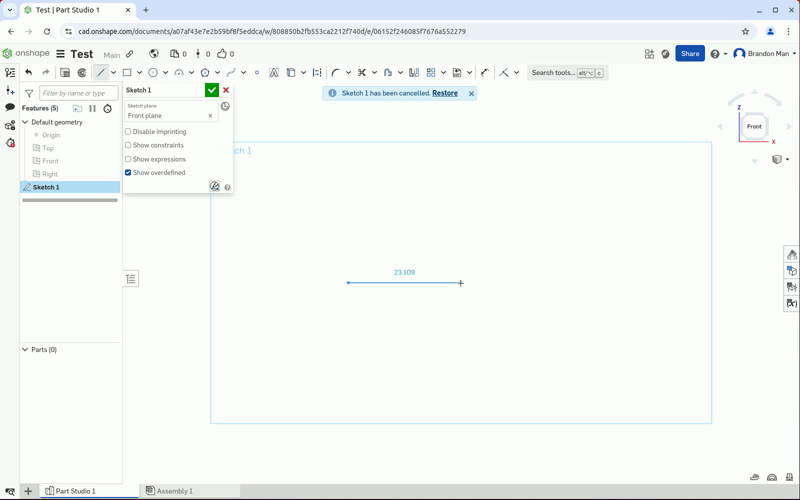
click(460, 282)
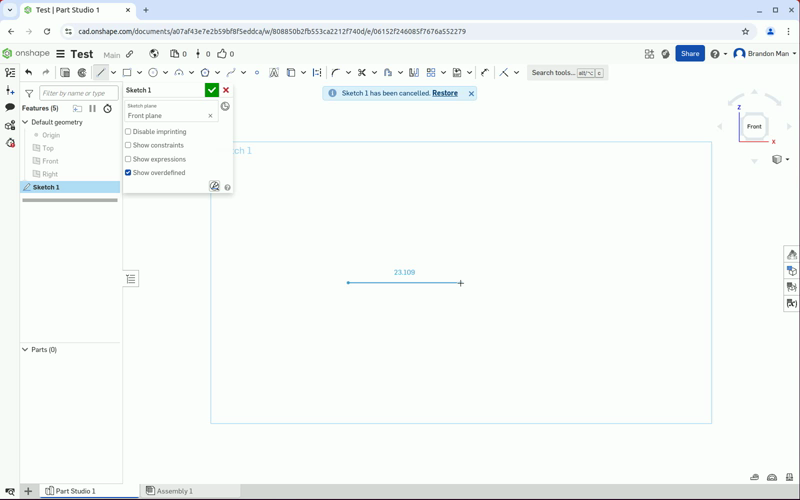
key_up(shift)
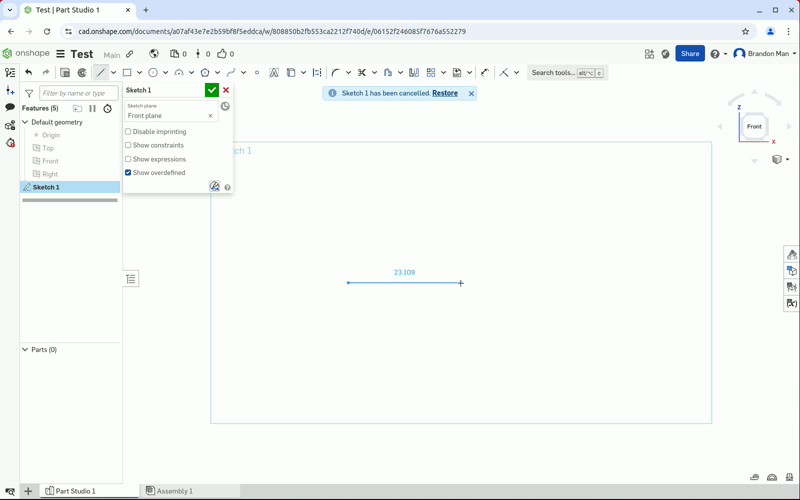
key_down(shift)
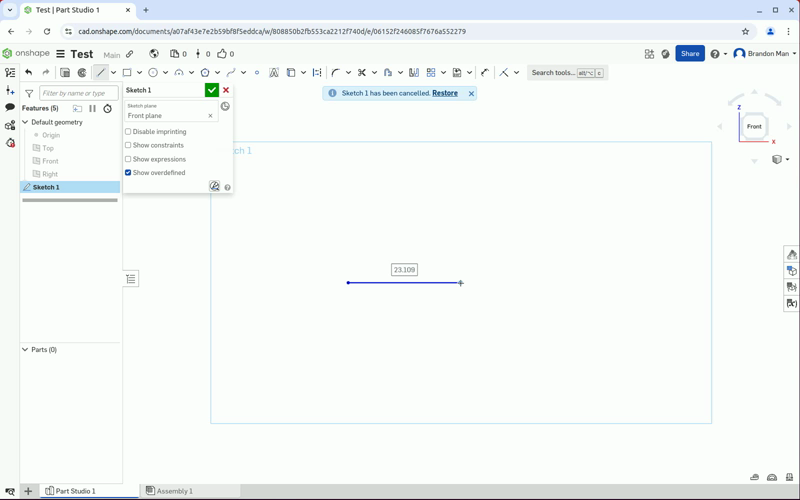
mouse_move(460, 170)
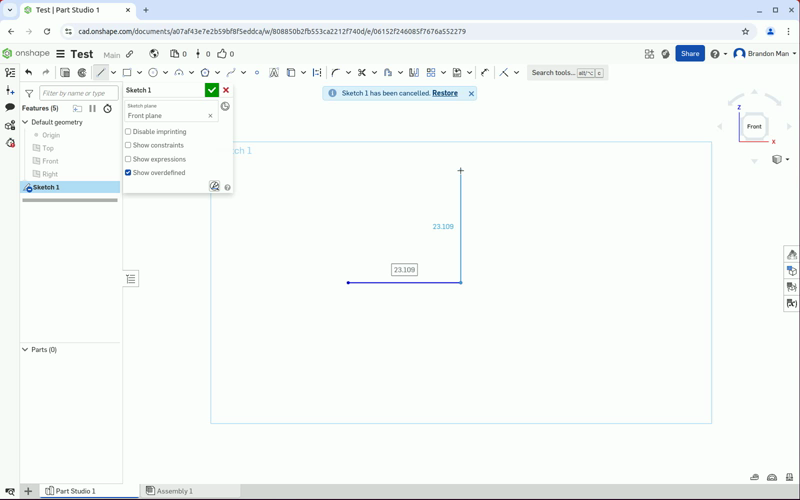
click(460, 170)
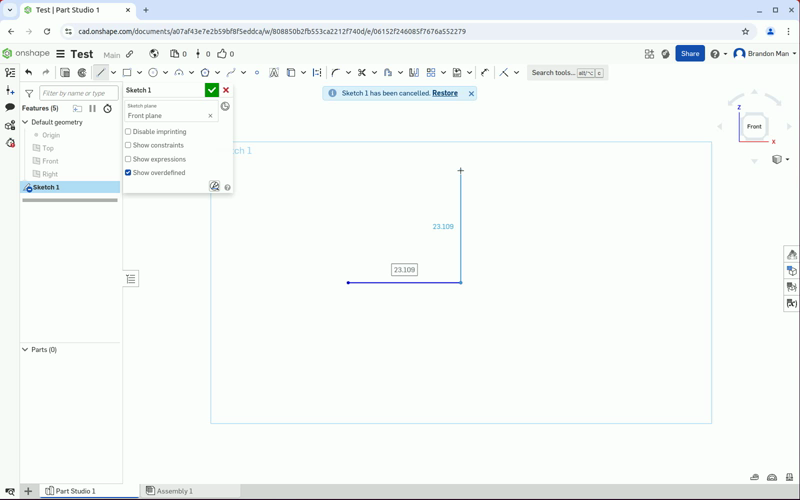
key_up(shift)
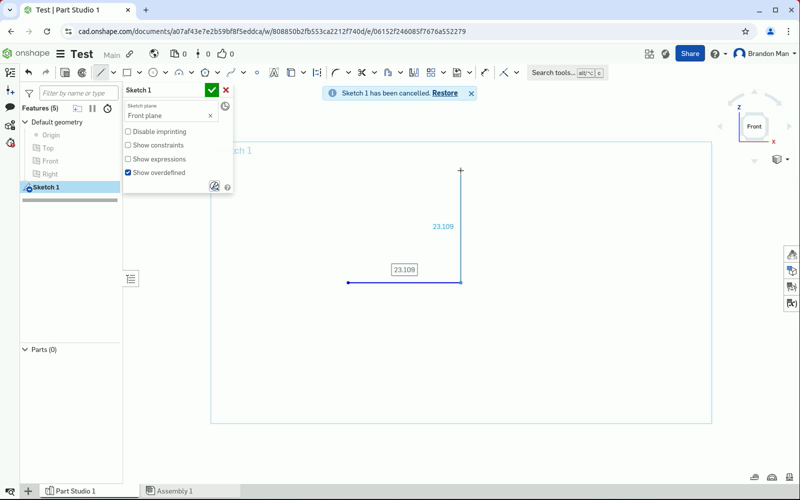
key_down(shift)
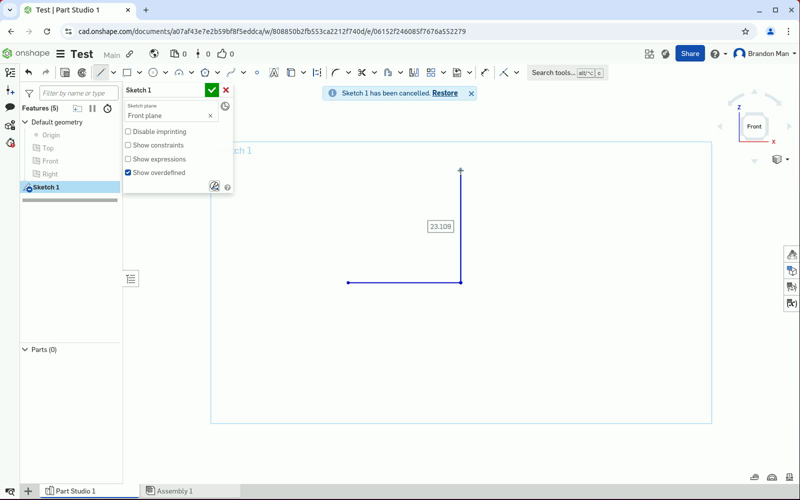
mouse_move(348, 170)
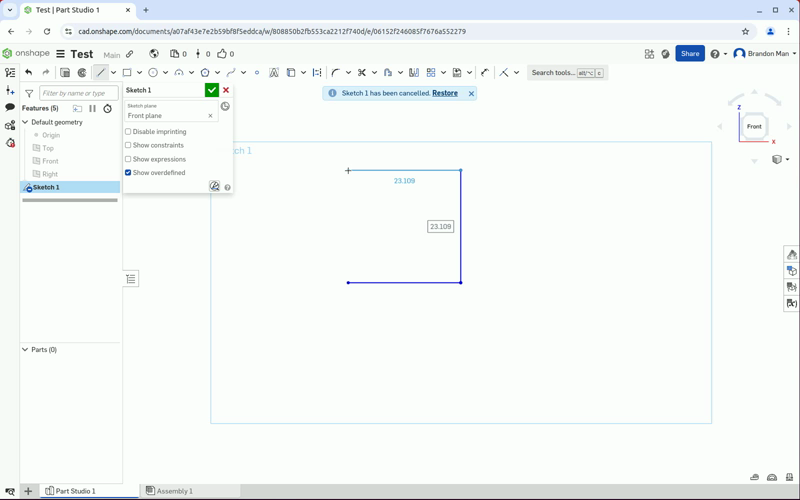
click(348, 170)
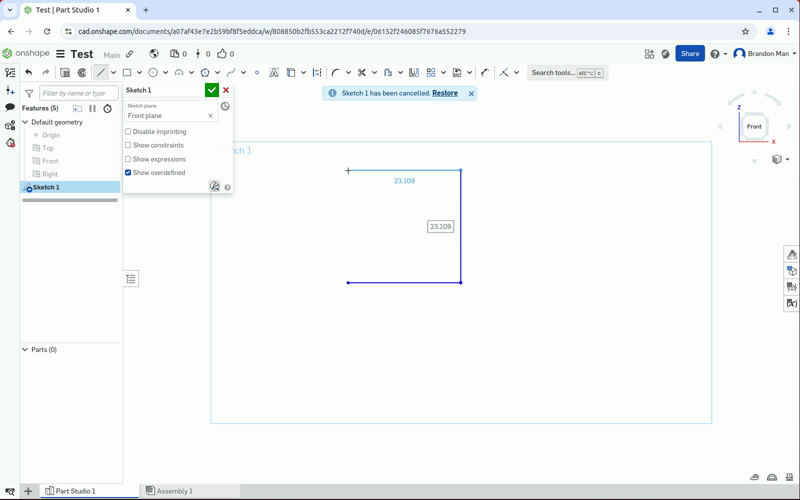
key_up(shift)
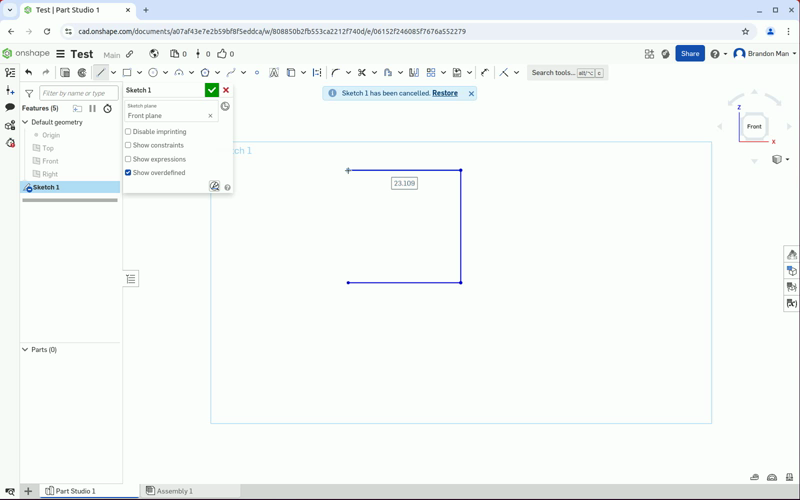
key_down(shift)
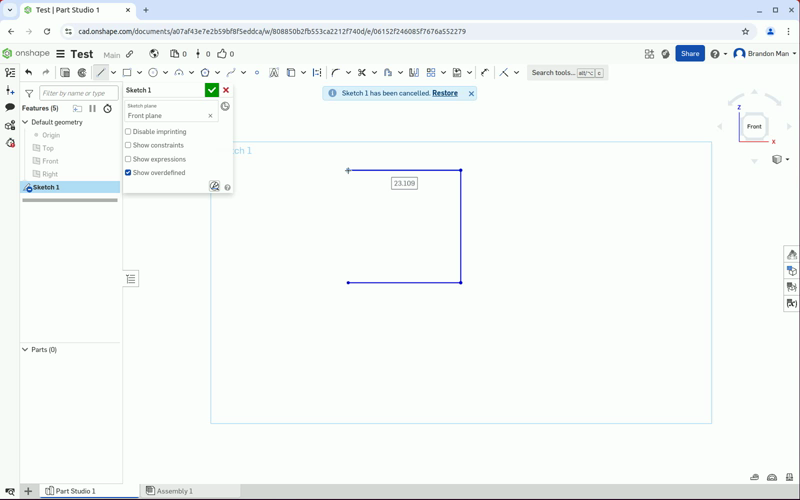
mouse_move(348, 282)
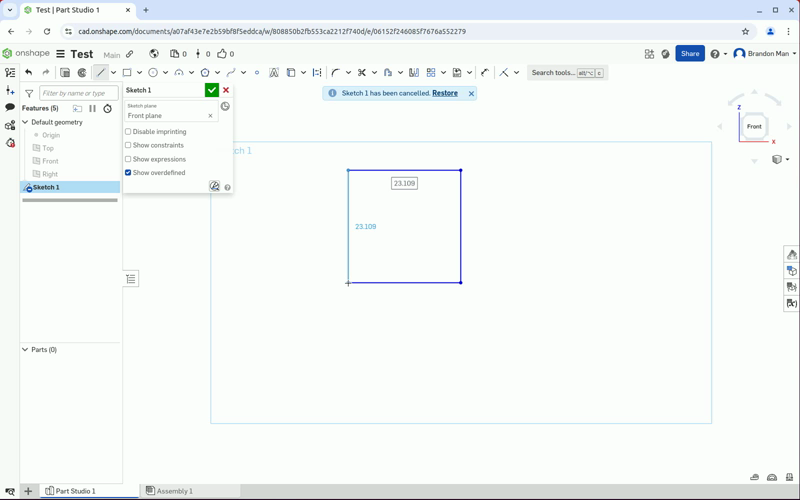
key_up(shift)
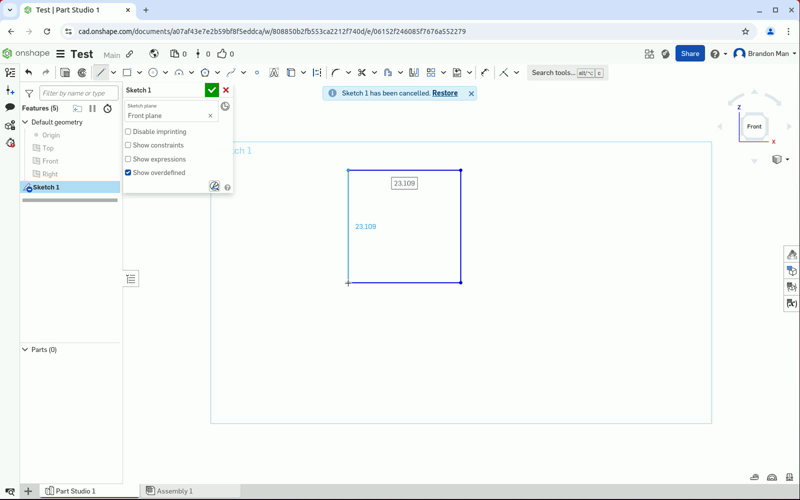
click(348, 282)
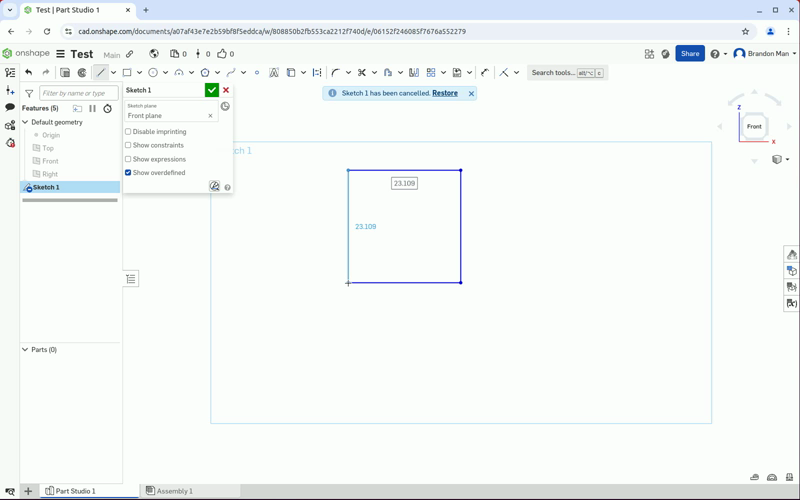
key(esc)
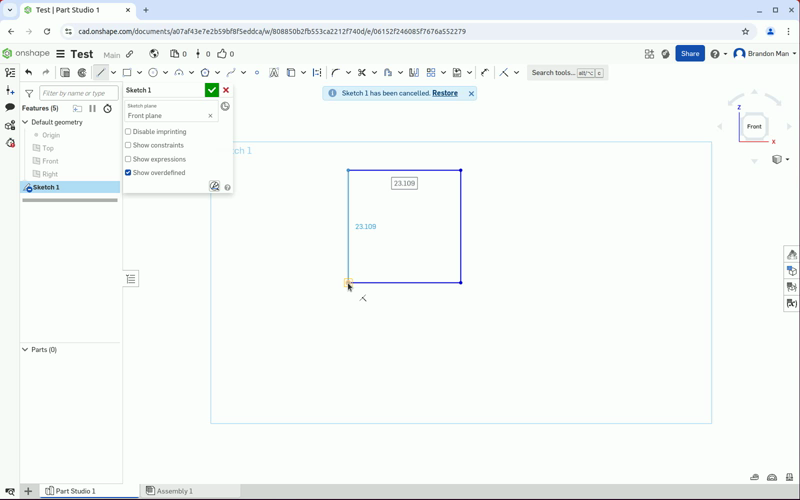
mouse_move(429, 204)
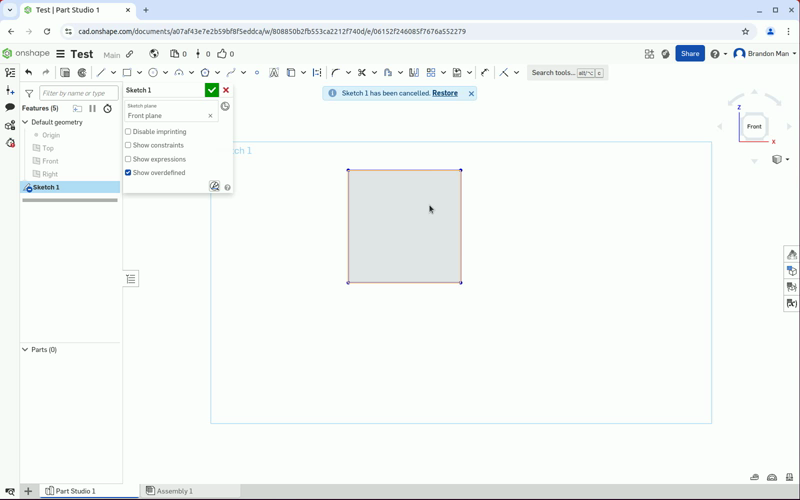
click(429, 204)
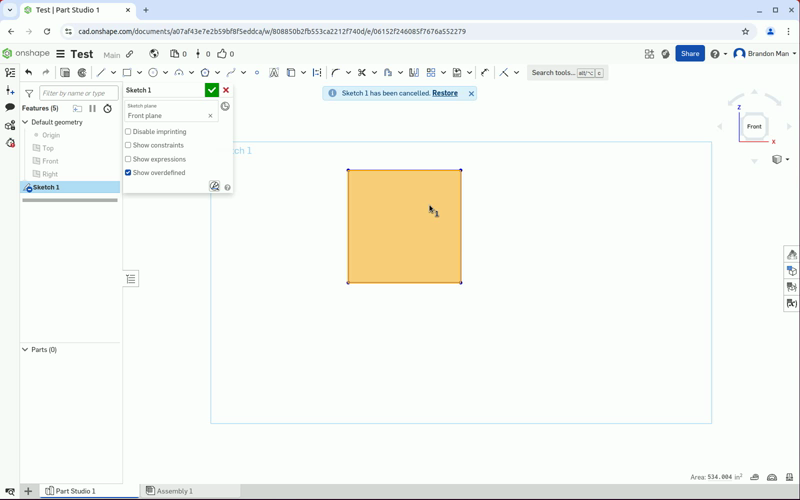
mouse_move(73, 352)
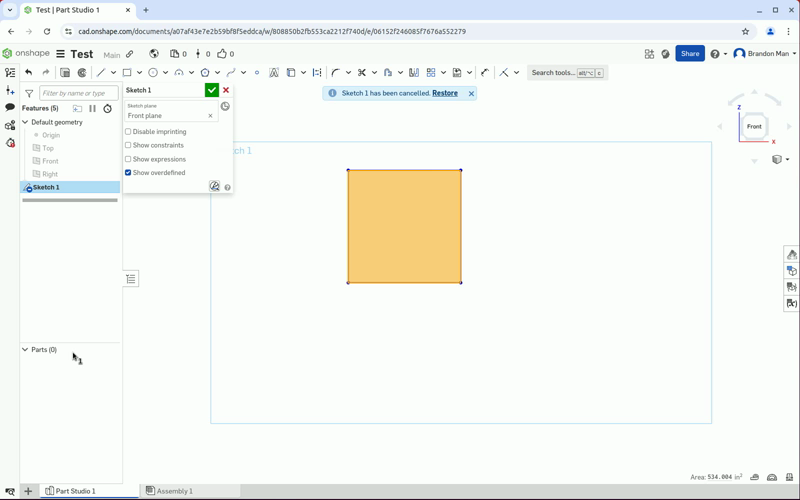
key(shift+y)
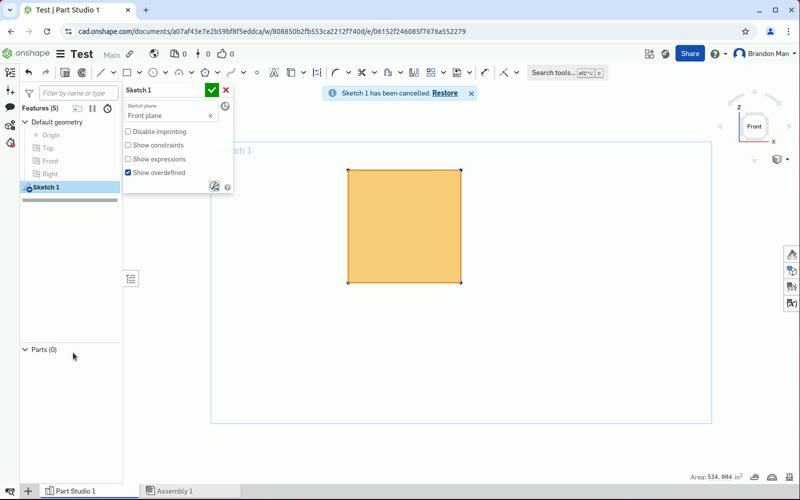
key(shift+e)
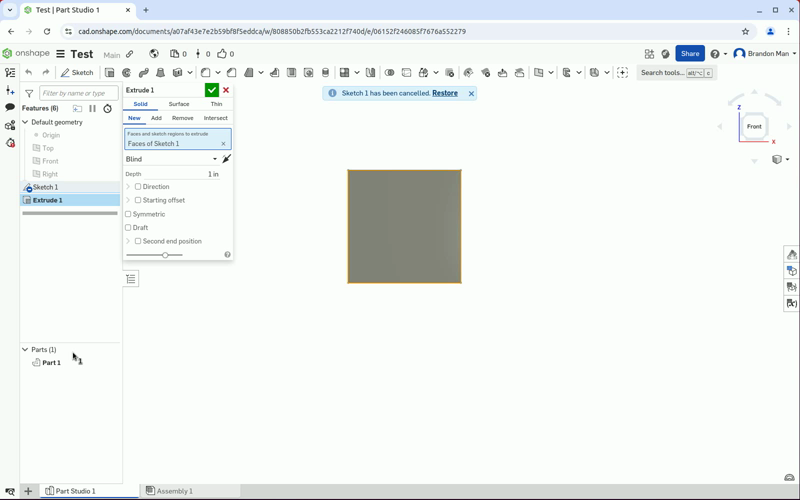
mouse_move(143, 106)
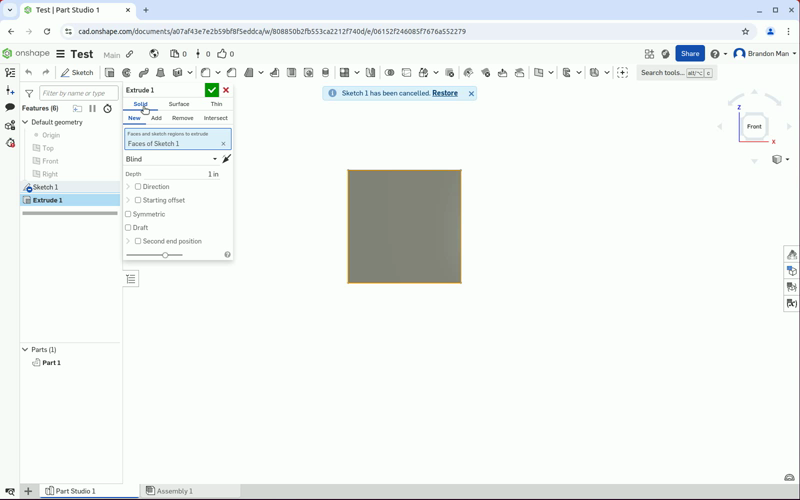
click(143, 106)
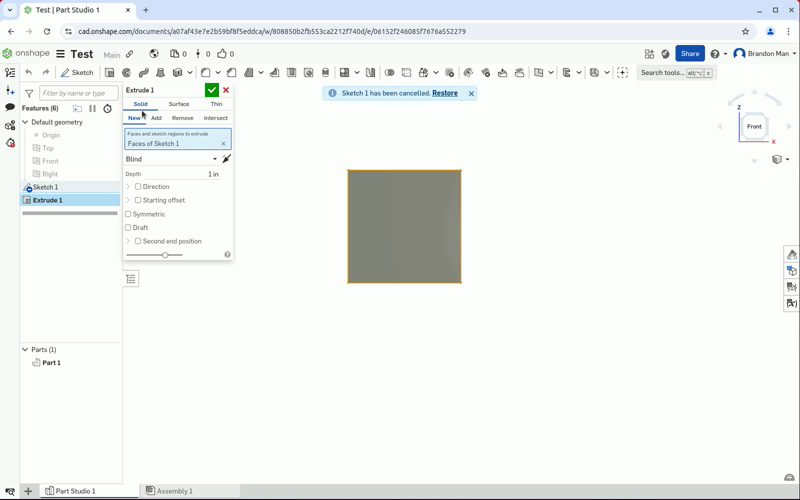
mouse_move(137, 120)
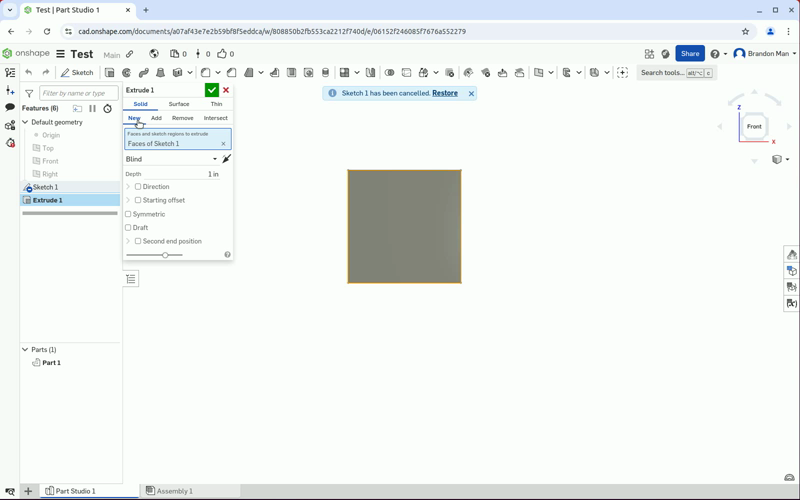
click(137, 120)
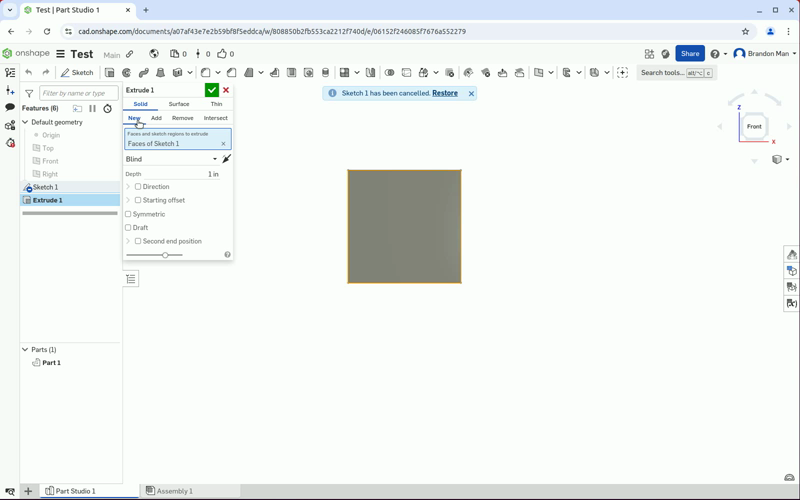
key(tab, 4)
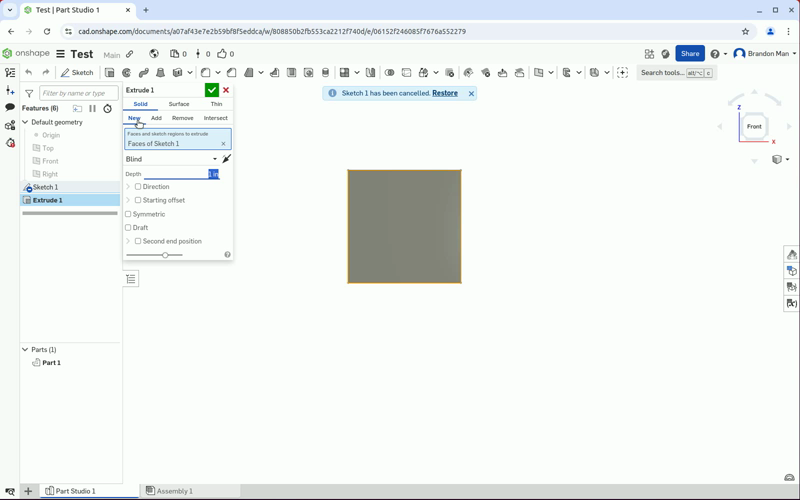
text(23.108)
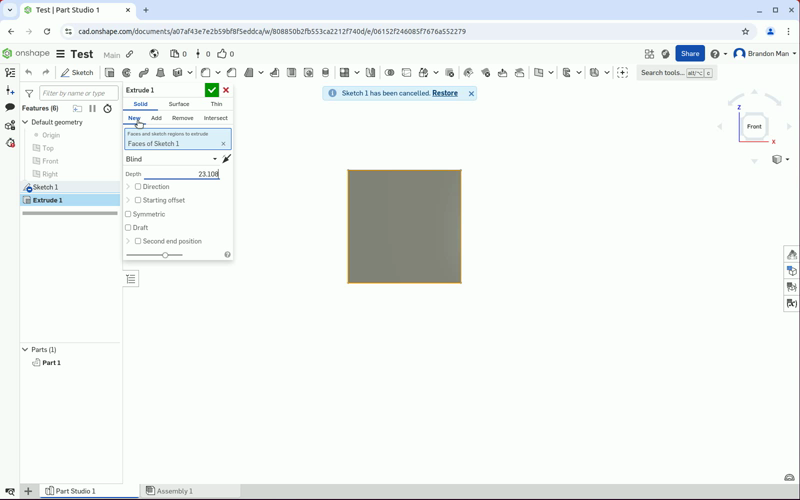
key(enter)
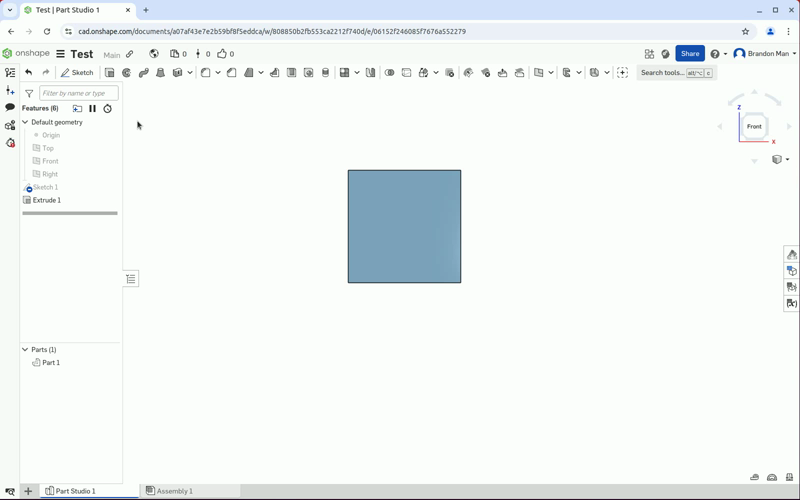
key(shift+h)
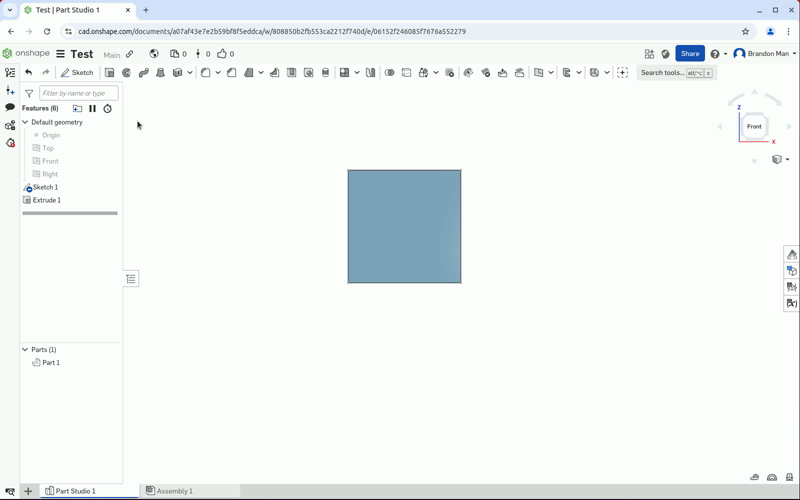
key(shift+h)
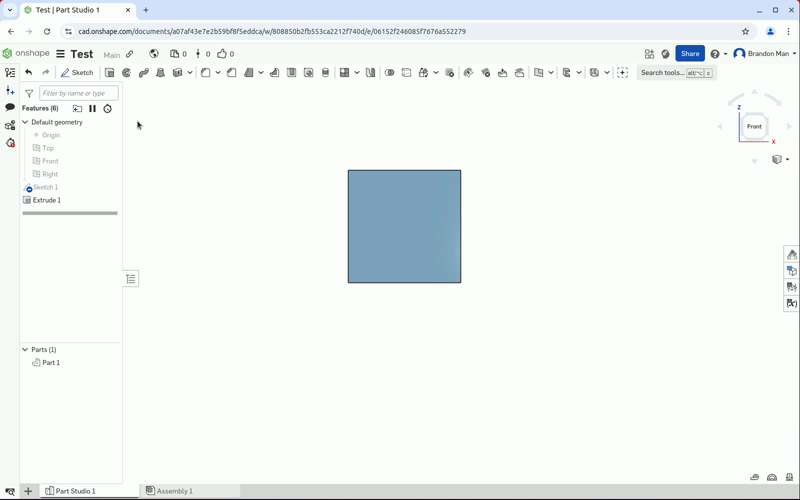
mouse_move(73, 189)
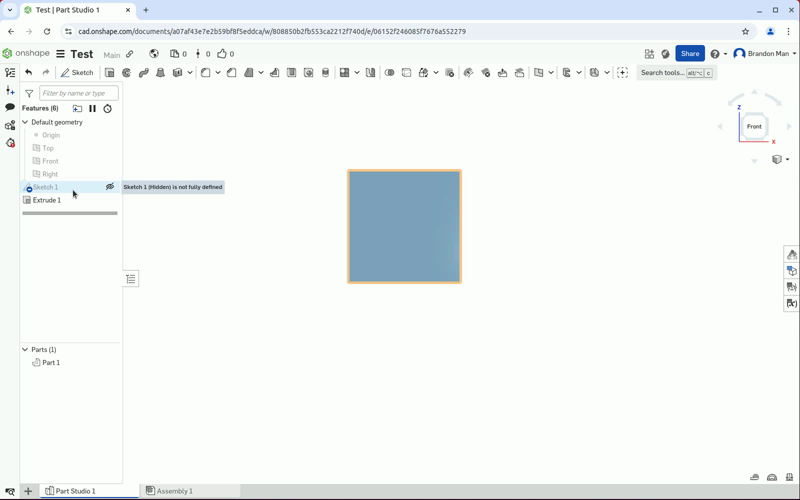
click(73, 189)
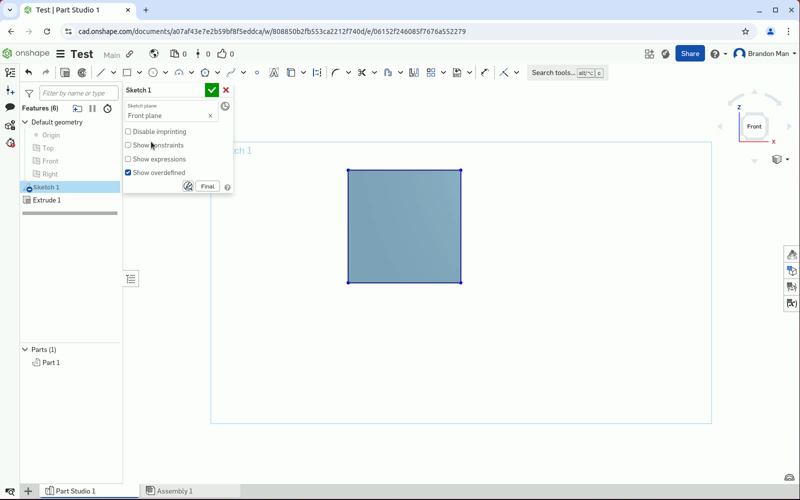
mouse_move(229, 92)
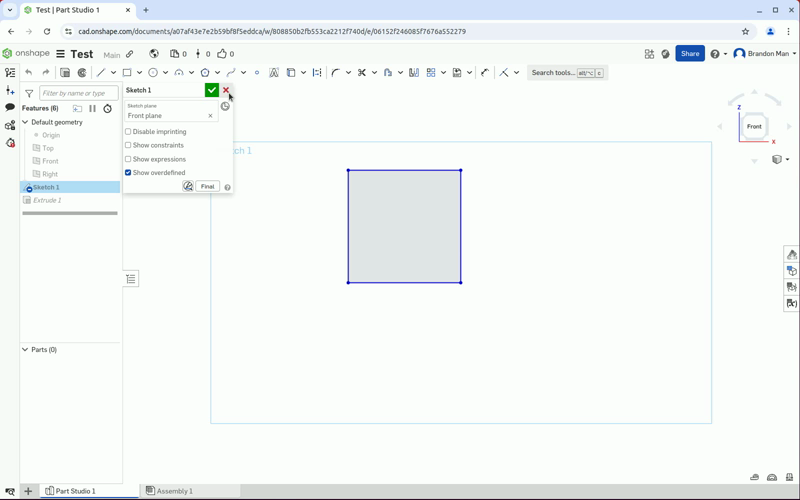
click(229, 92)
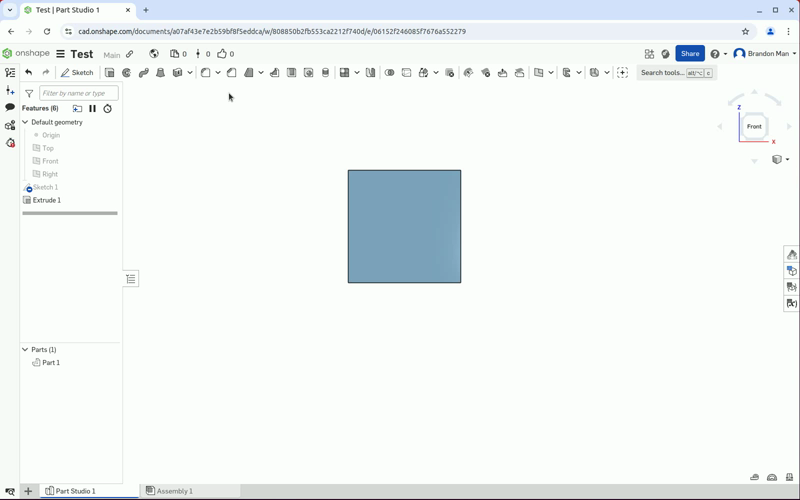
mouse_move(541, 75)
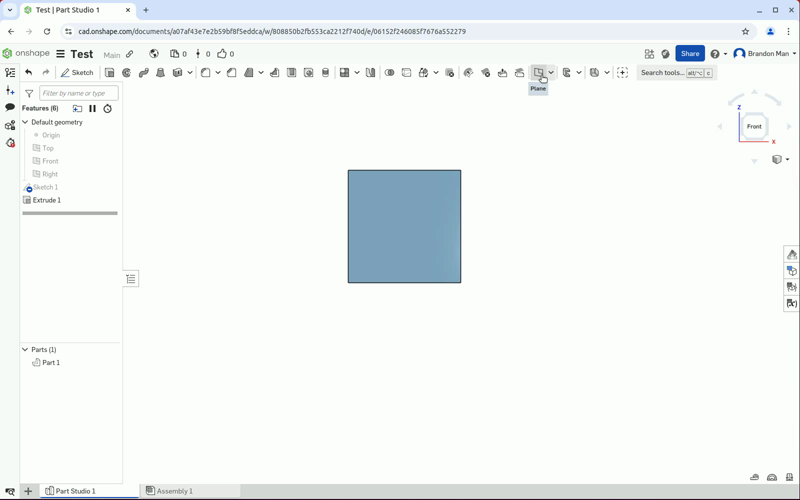
click(541, 75)
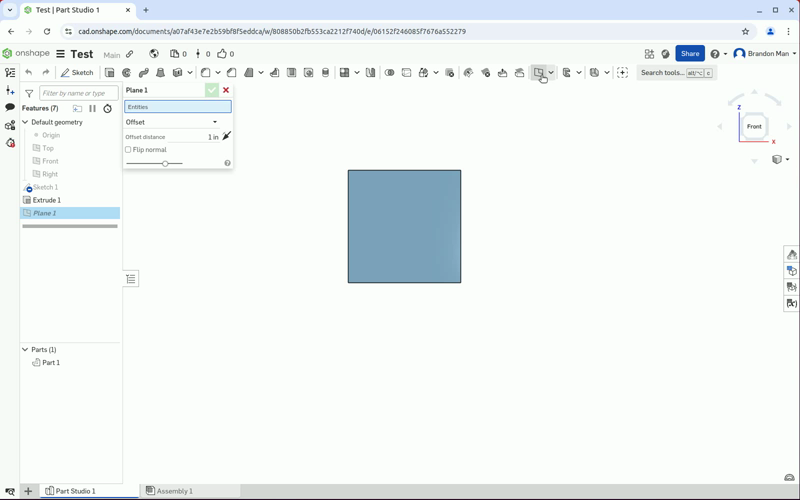
mouse_move(73, 163)
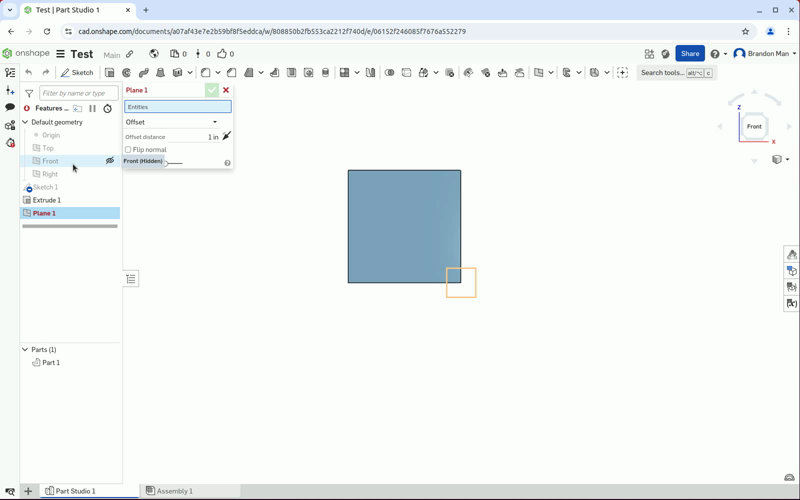
click(73, 163)
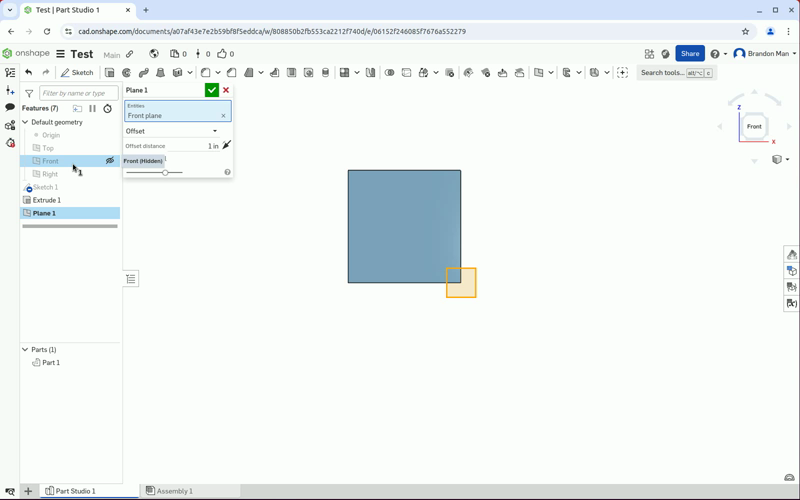
key(tab, 2)
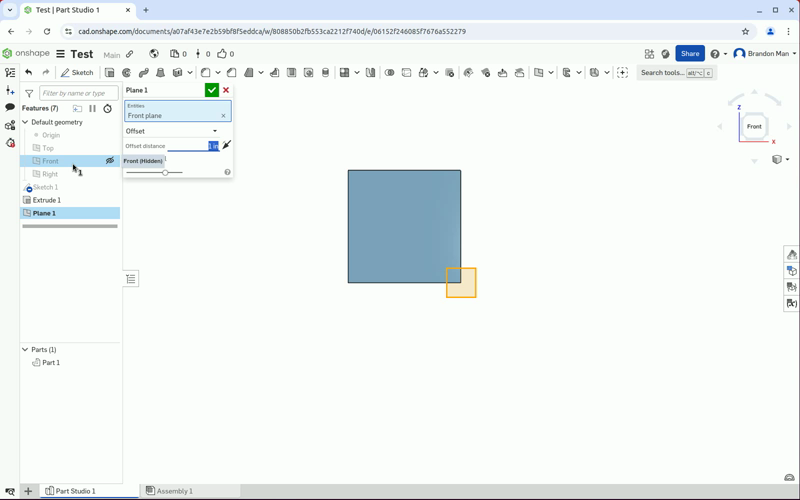
text(23.108)
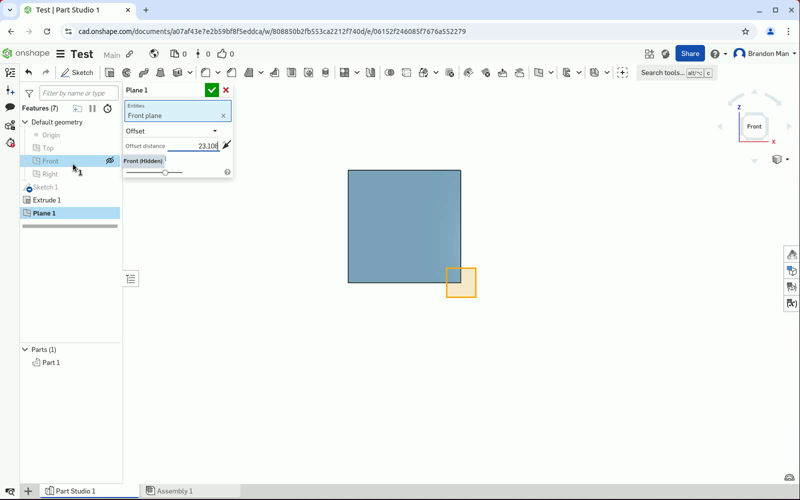
key(enter, 2)
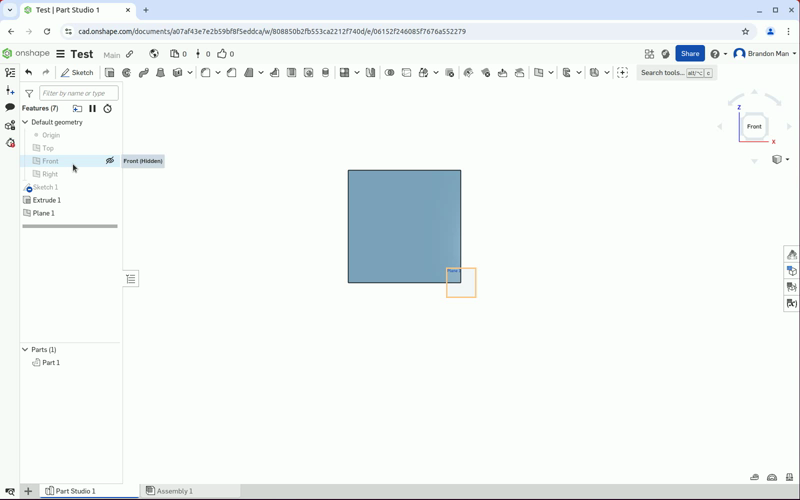
key(shift+s)
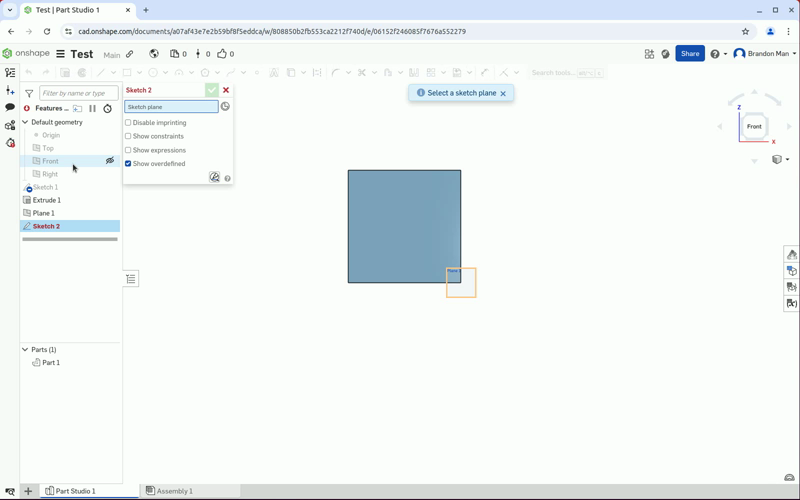
mouse_move(73, 215)
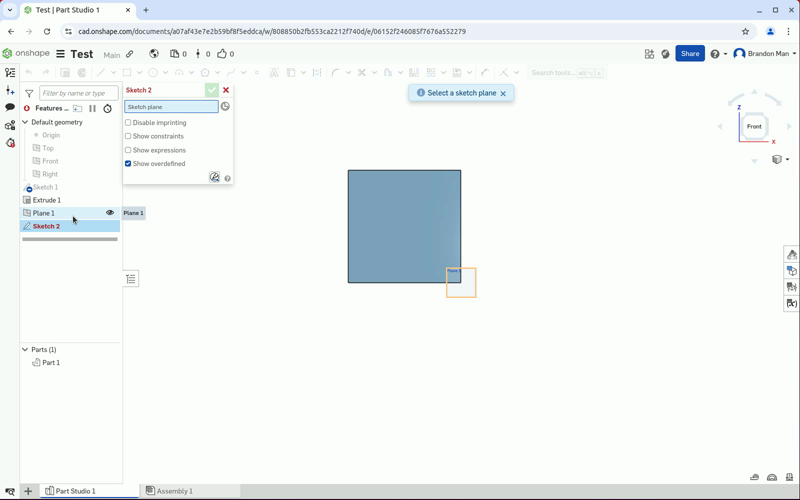
click(73, 215)
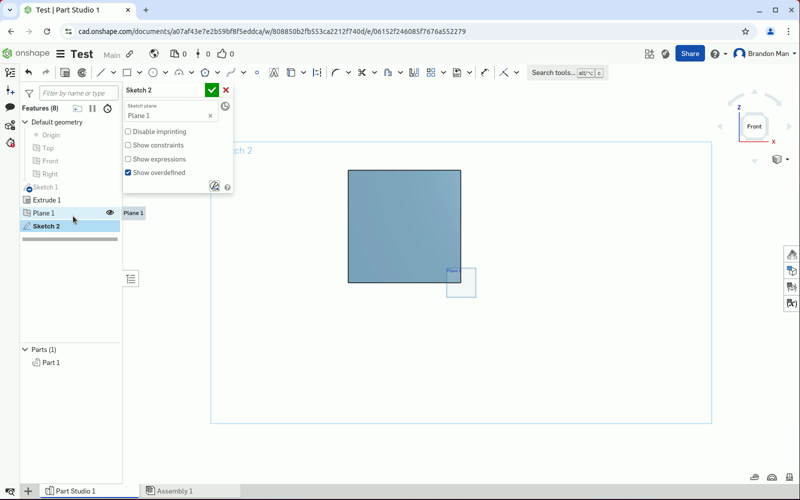
mouse_move(73, 352)
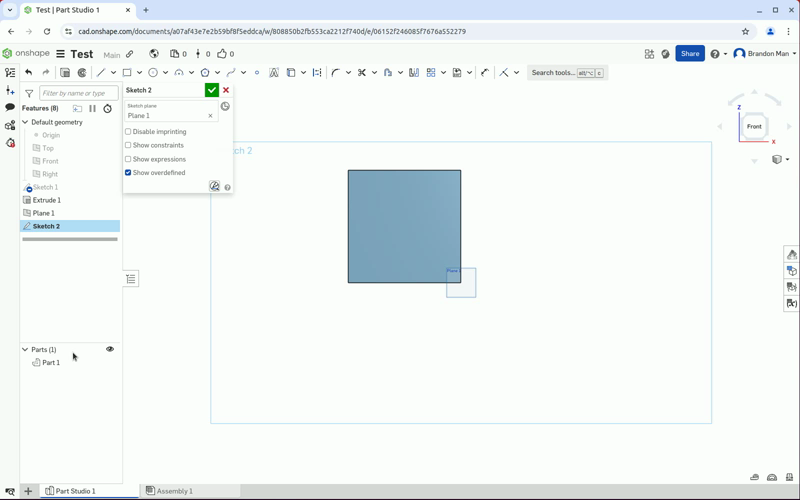
key(y)
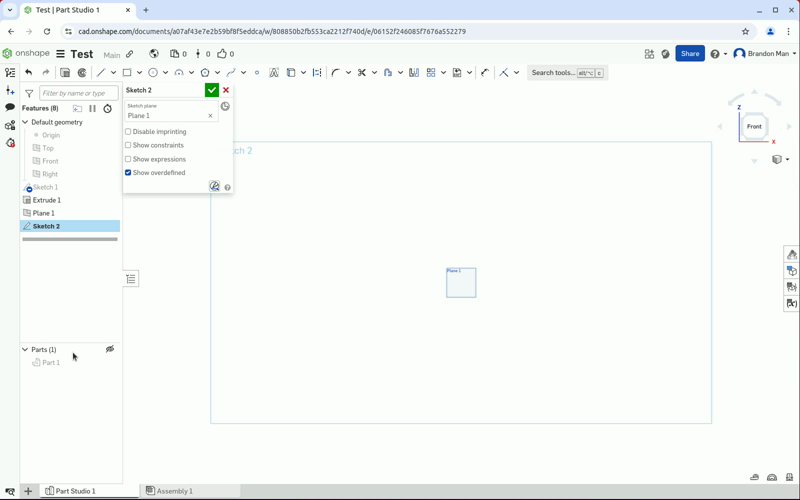
key(l)
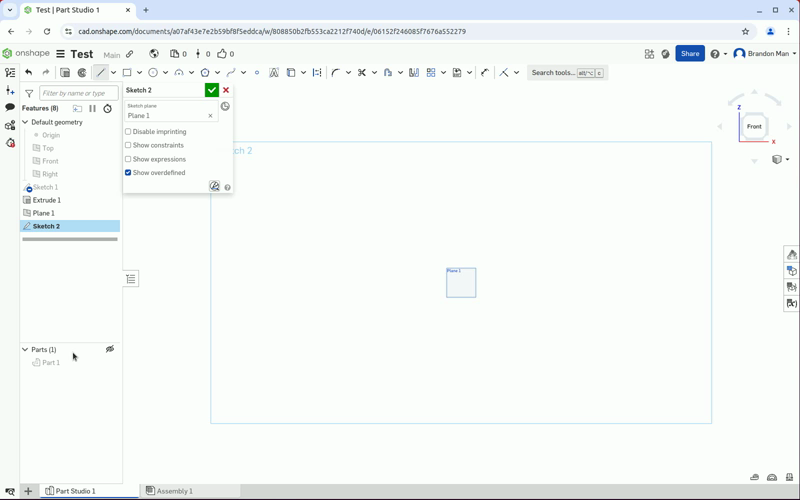
key_down(shift)
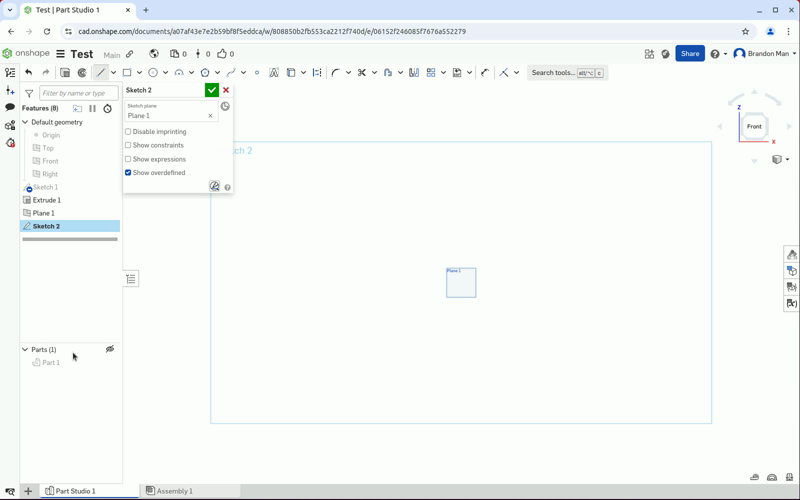
mouse_move(348, 226)
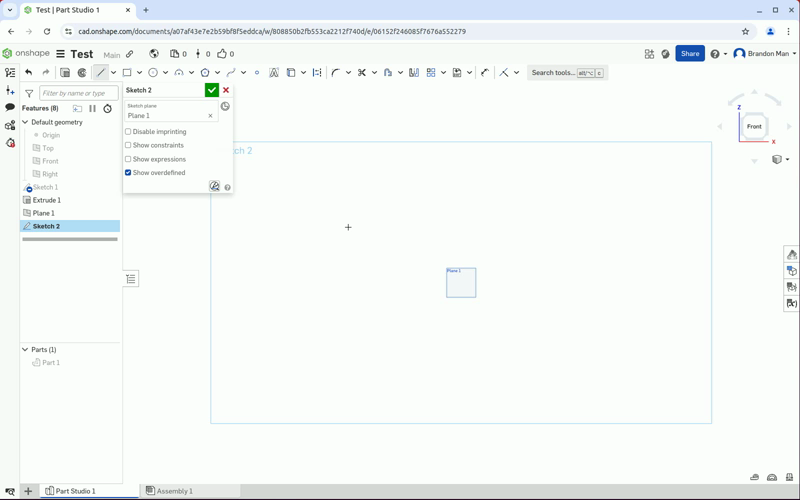
click(348, 226)
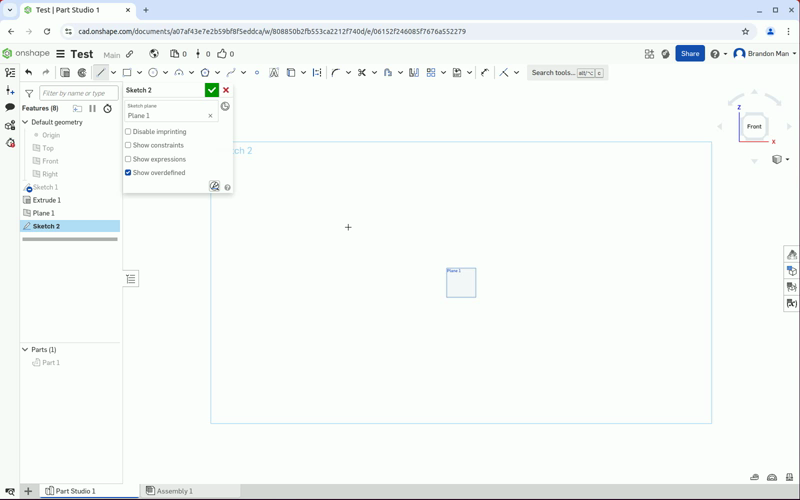
key_up(shift)
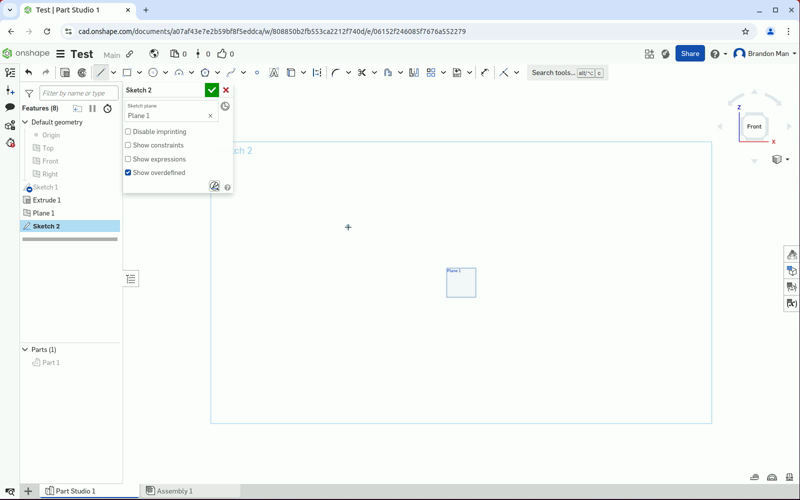
key_down(shift)
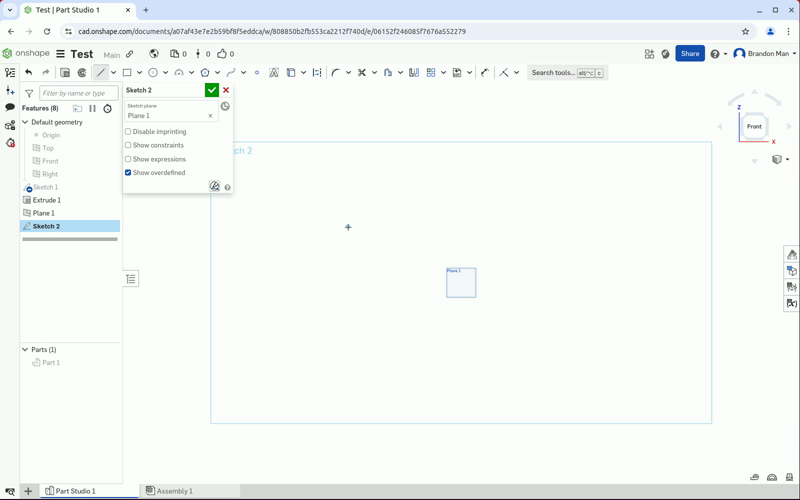
mouse_move(378, 226)
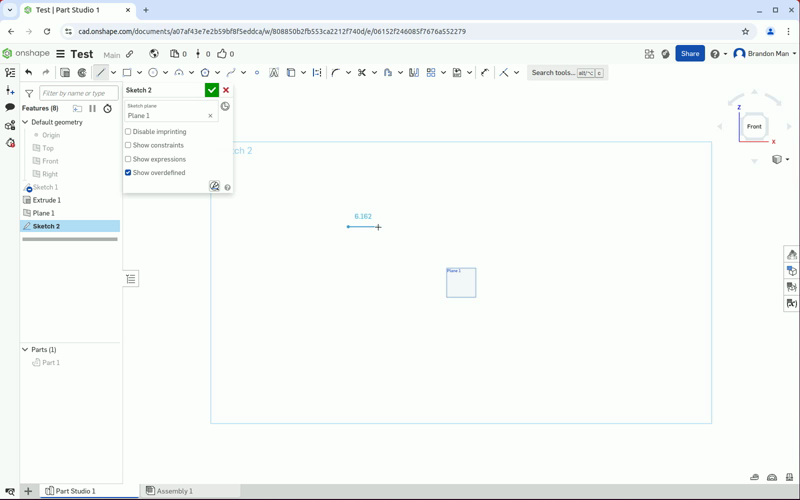
mouse_move(404, 226)
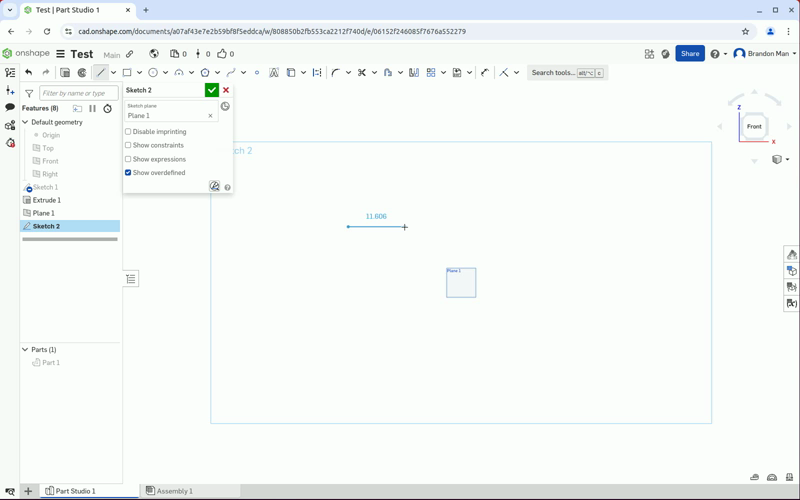
click(404, 226)
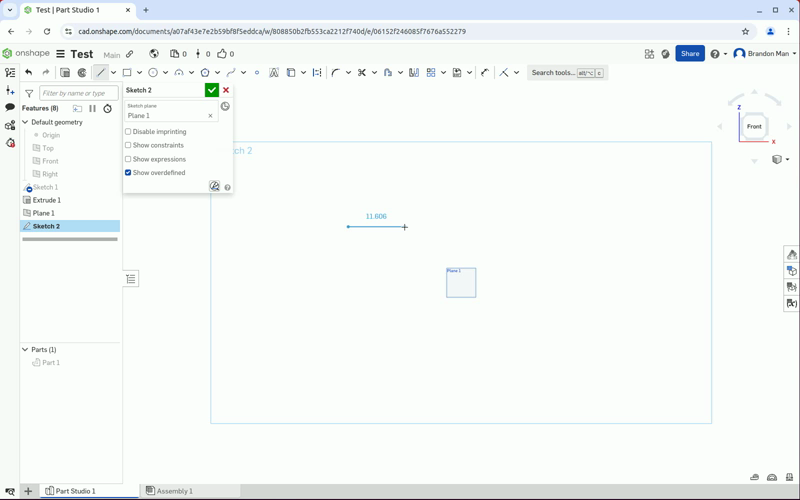
key_up(shift)
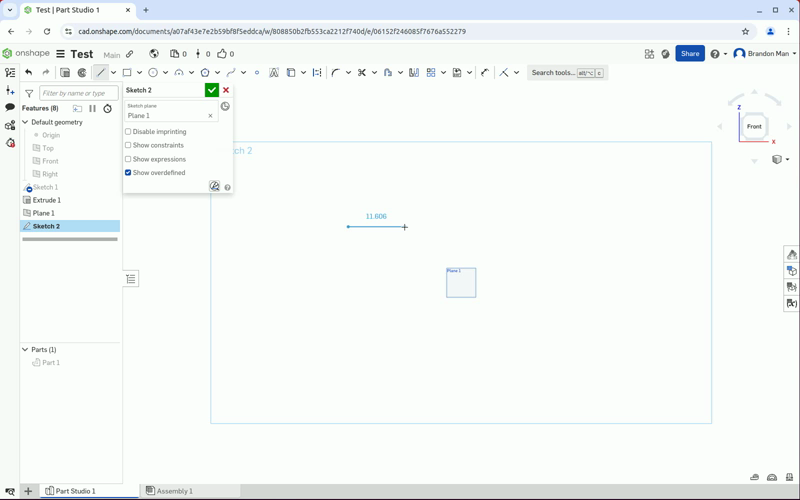
key_down(shift)
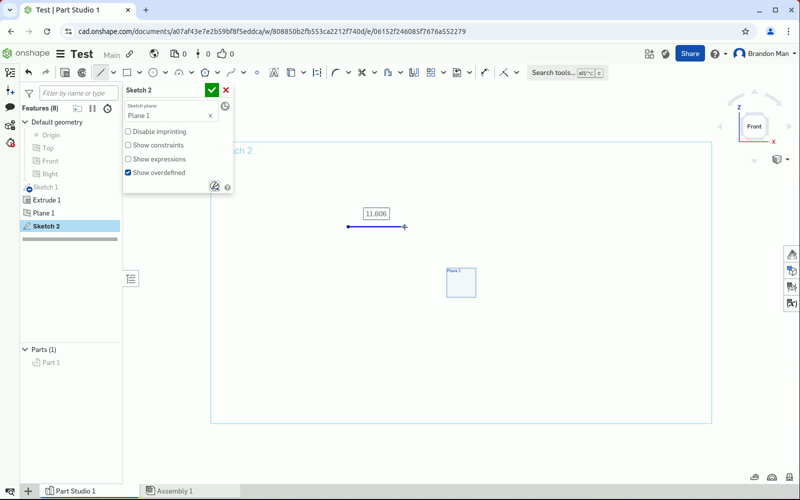
mouse_move(434, 226)
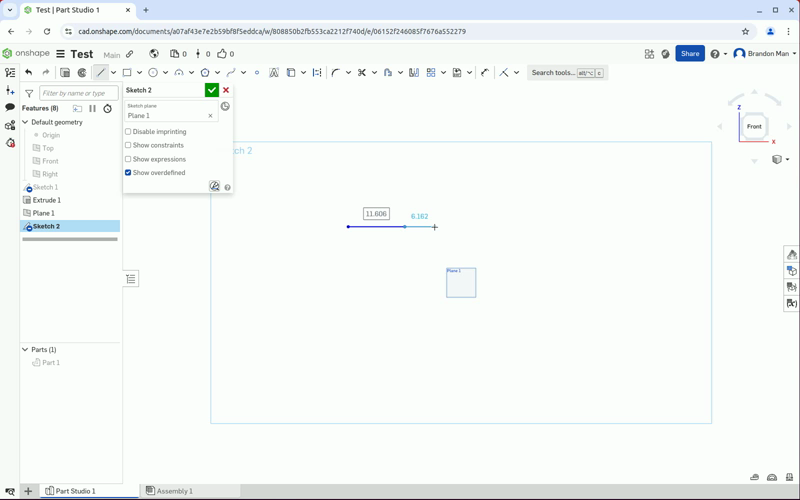
mouse_move(404, 169)
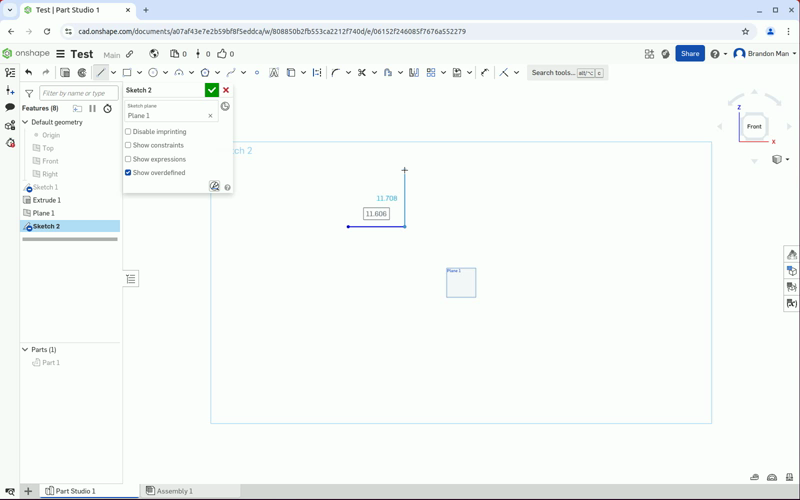
click(404, 169)
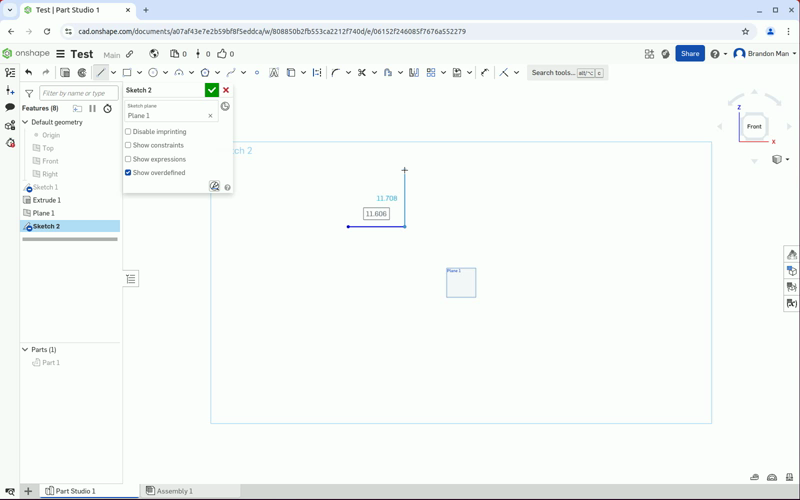
key_up(shift)
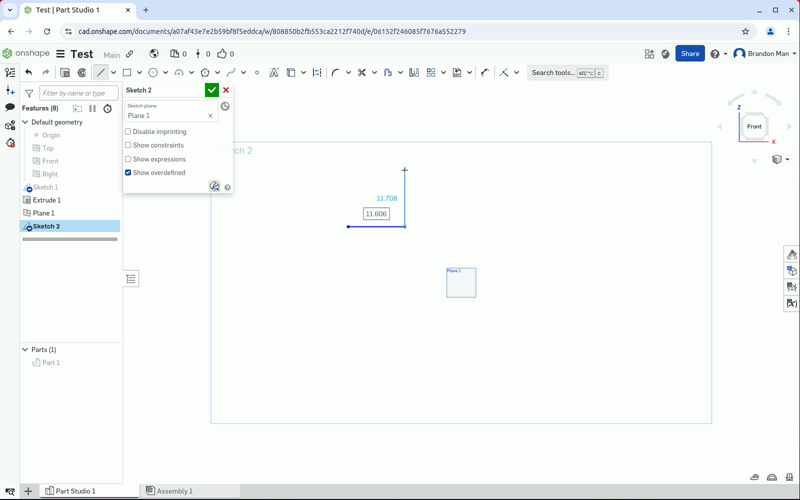
key_down(shift)
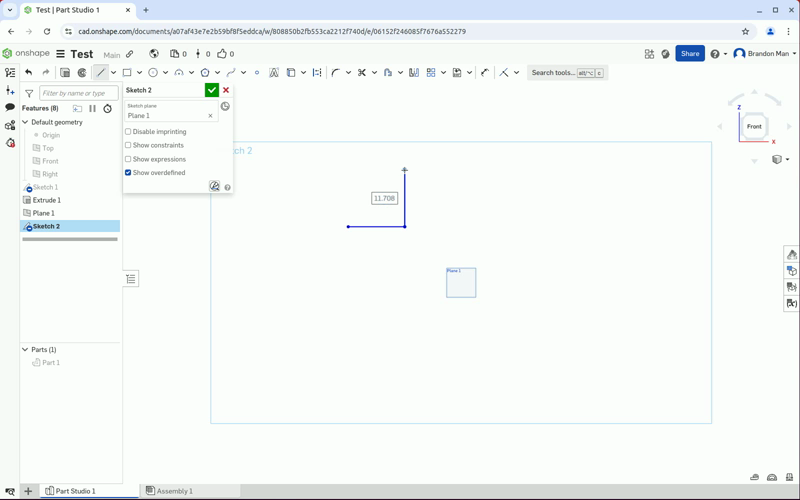
mouse_move(434, 169)
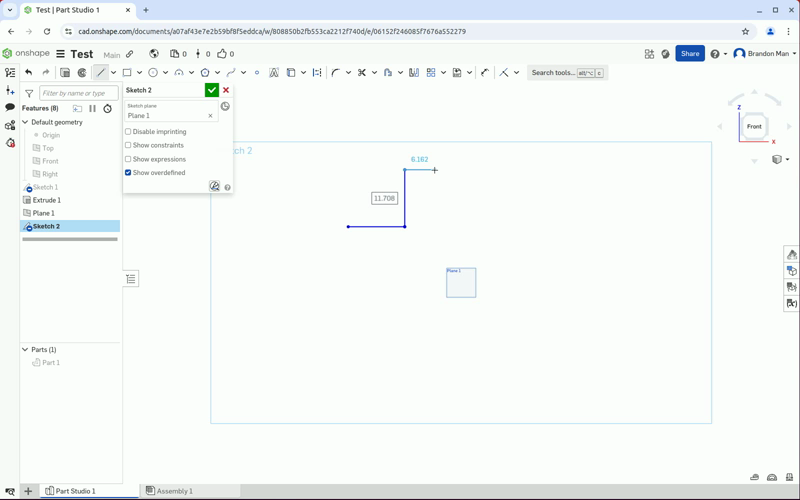
mouse_move(348, 169)
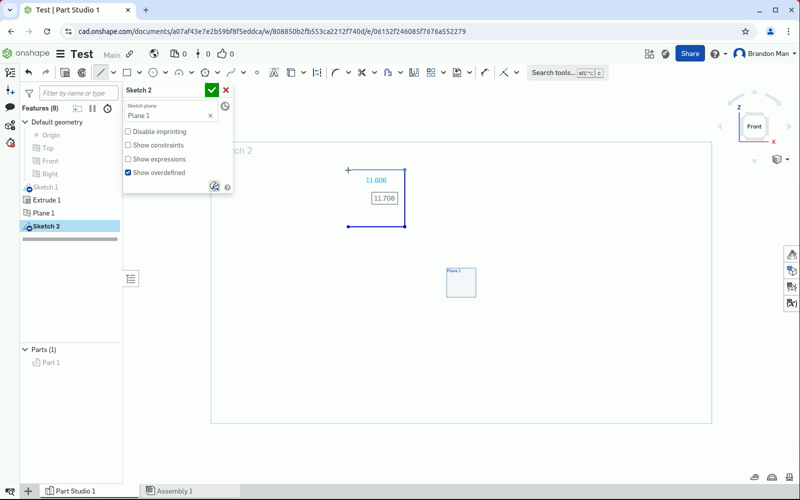
click(348, 169)
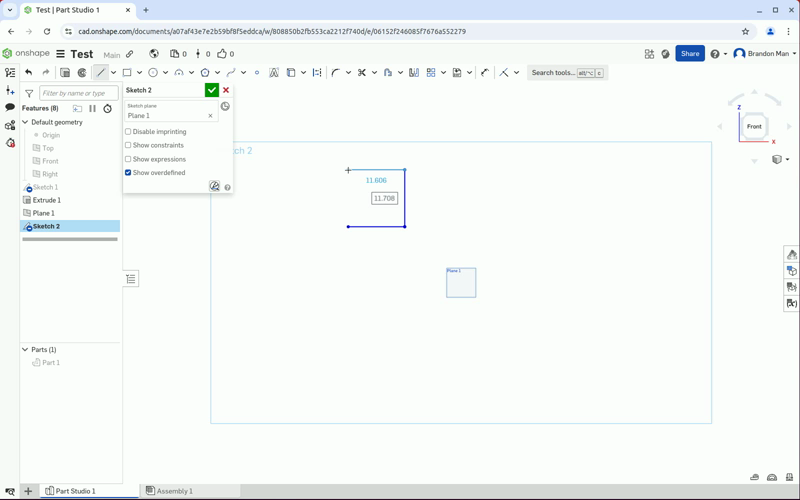
key_up(shift)
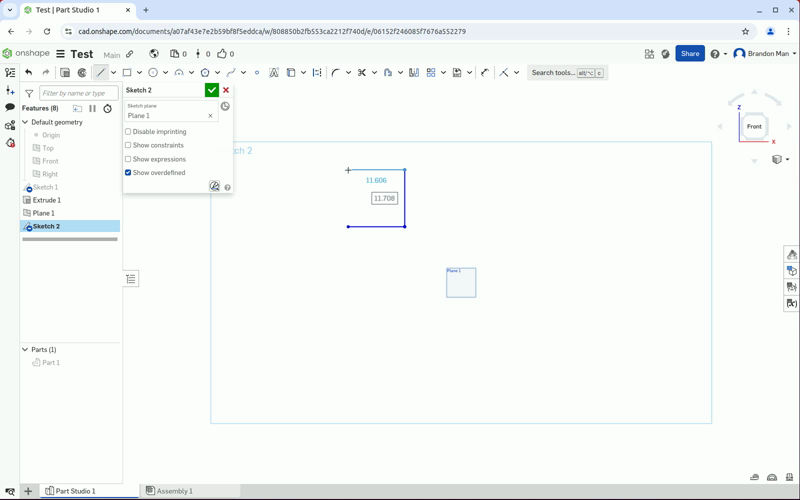
mouse_move(378, 169)
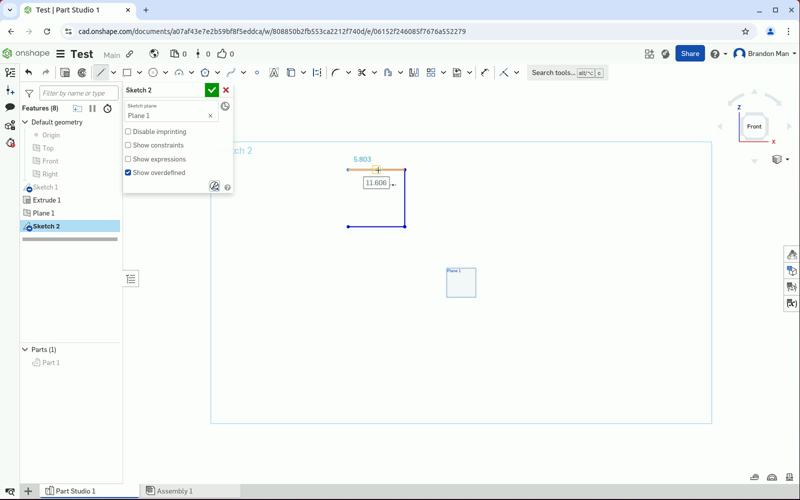
key_down(shift)
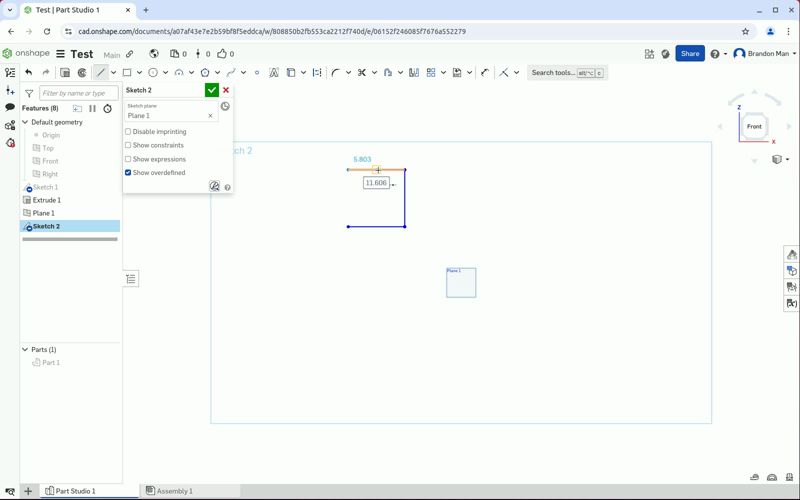
mouse_move(348, 226)
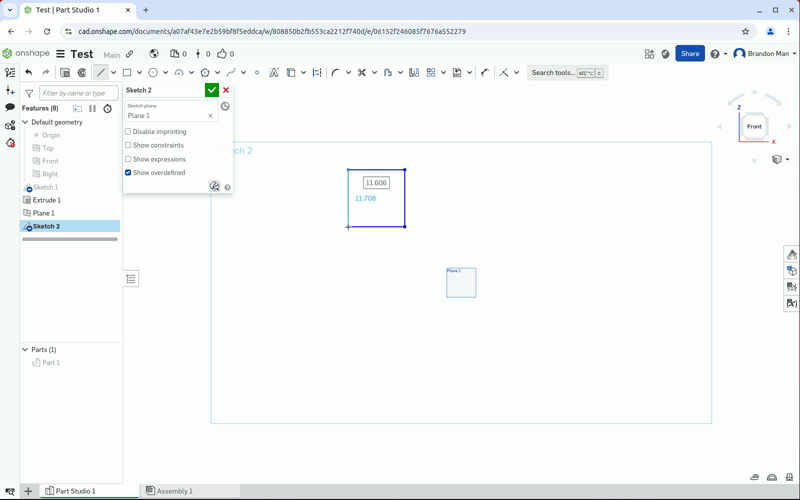
key_up(shift)
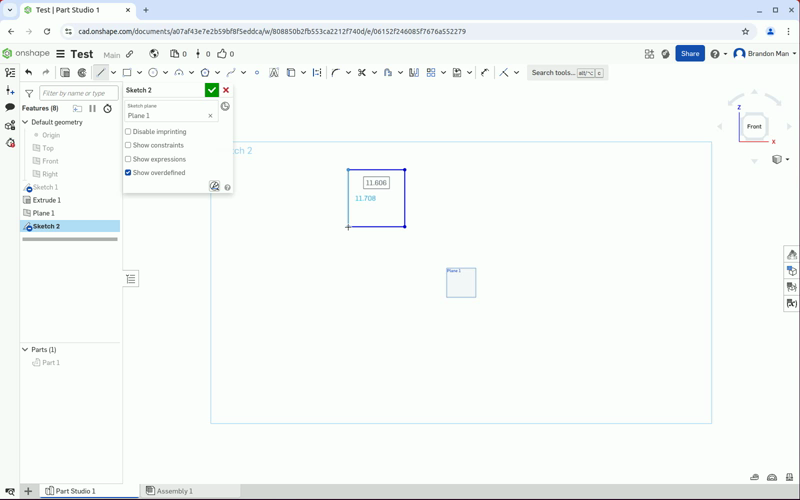
click(348, 226)
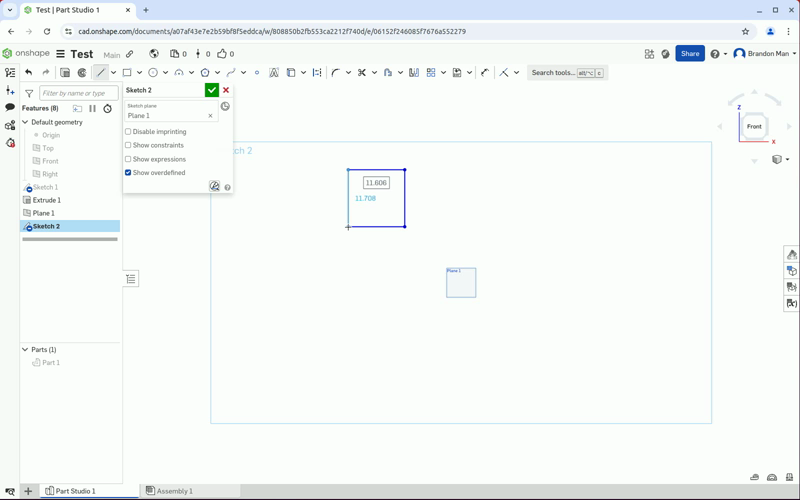
key(esc)
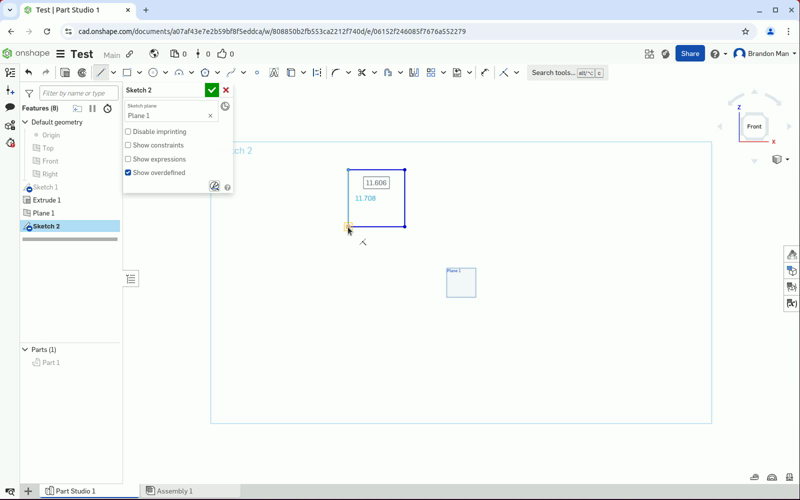
mouse_move(367, 216)
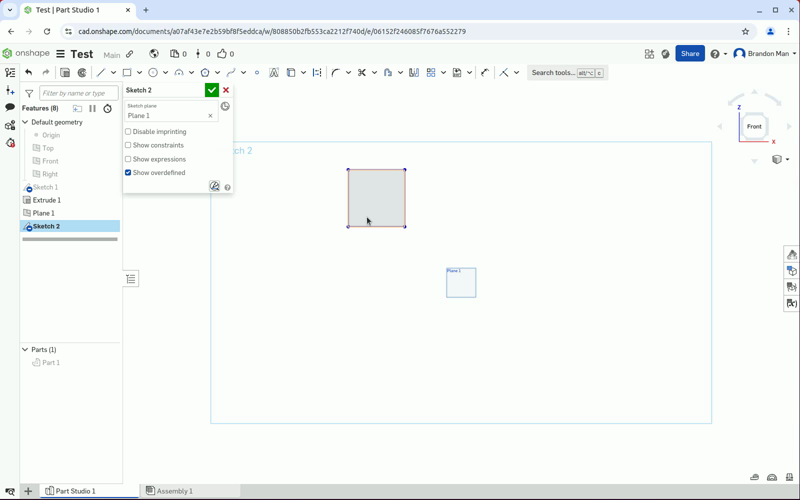
click(367, 216)
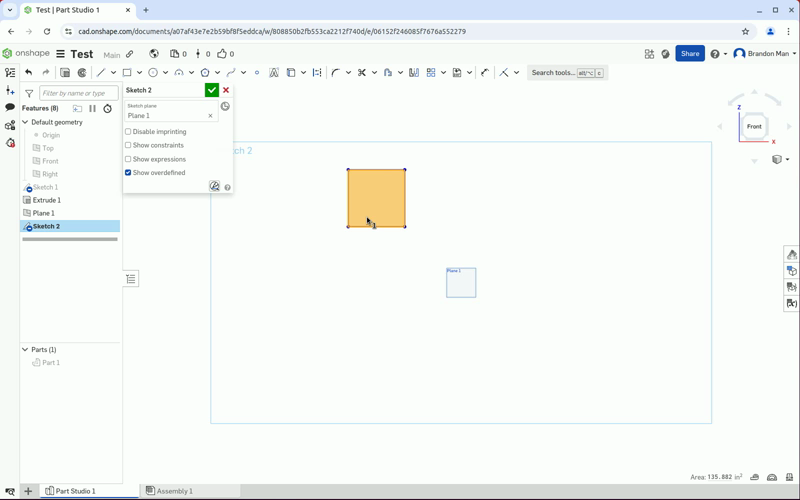
mouse_move(73, 352)
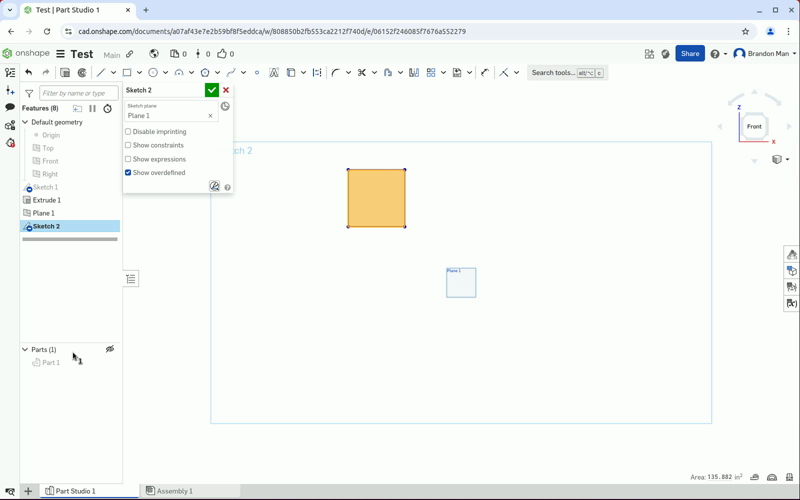
key(shift+y)
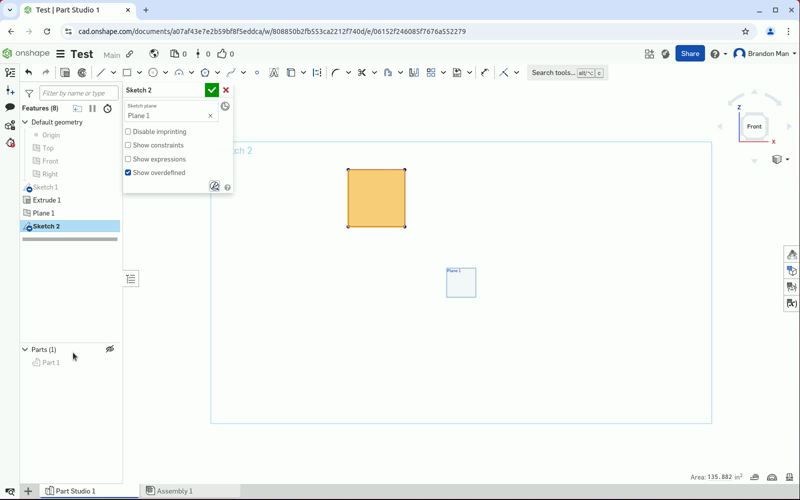
key(shift+e)
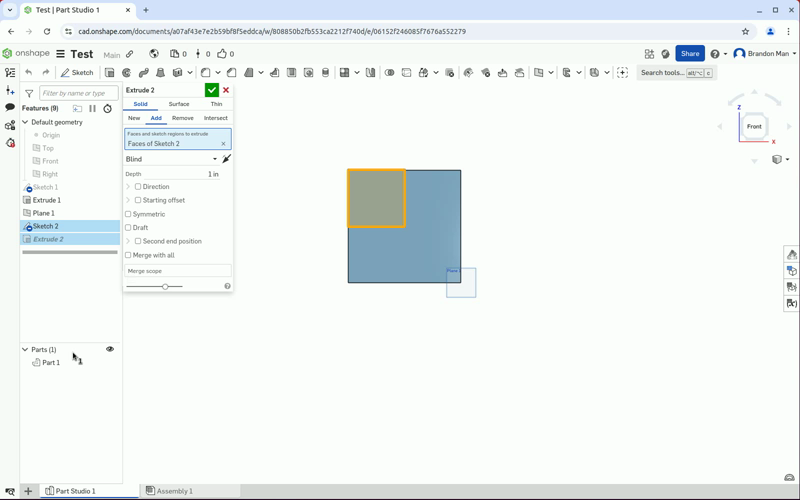
mouse_move(143, 106)
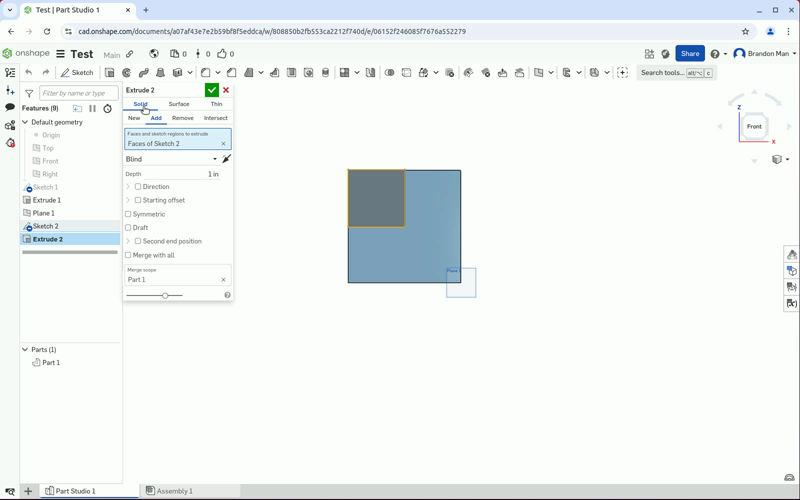
click(143, 106)
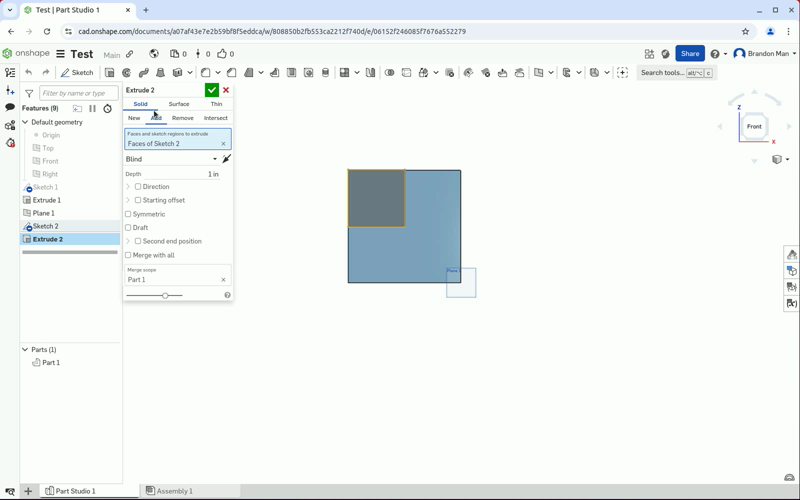
mouse_move(186, 120)
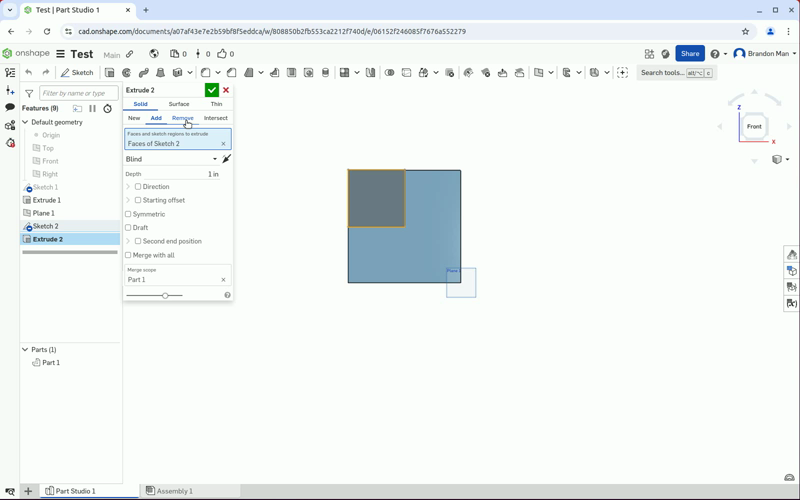
click(186, 120)
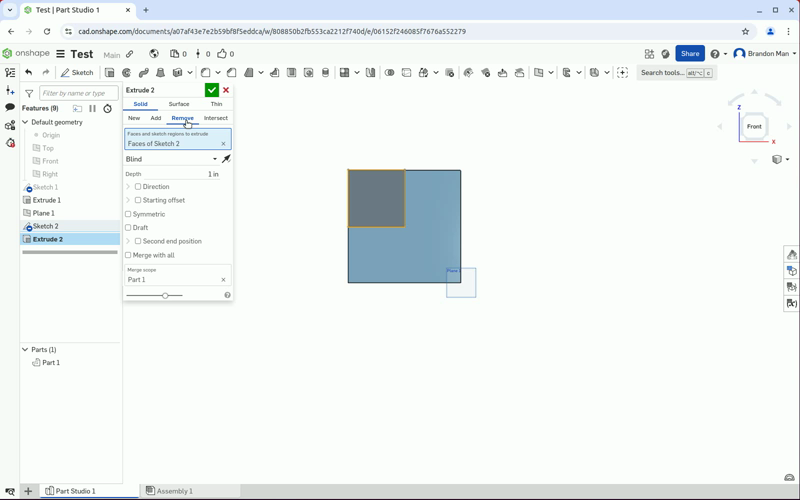
key(tab, 4)
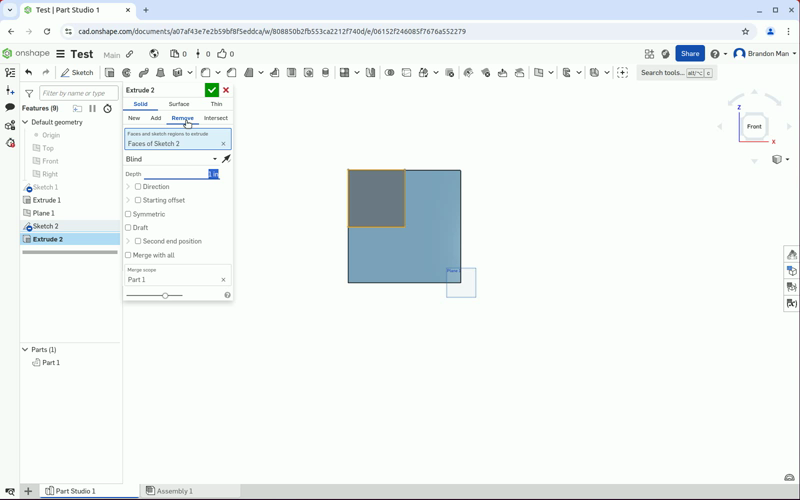
text(11.554)
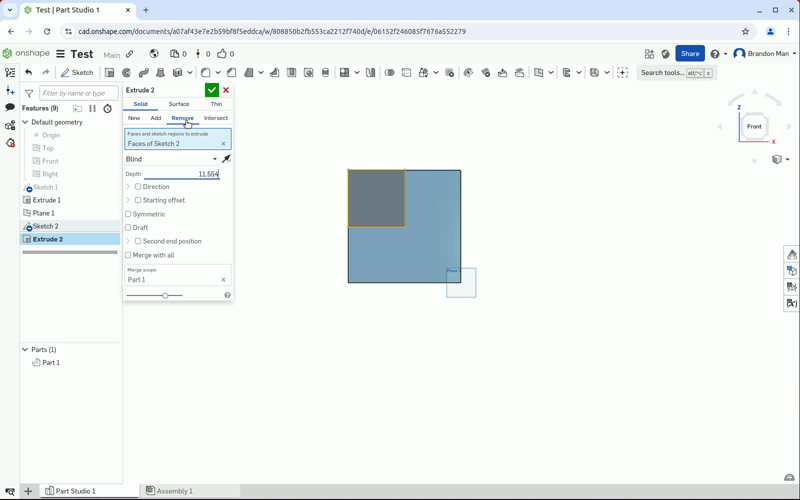
key(tab, 6)
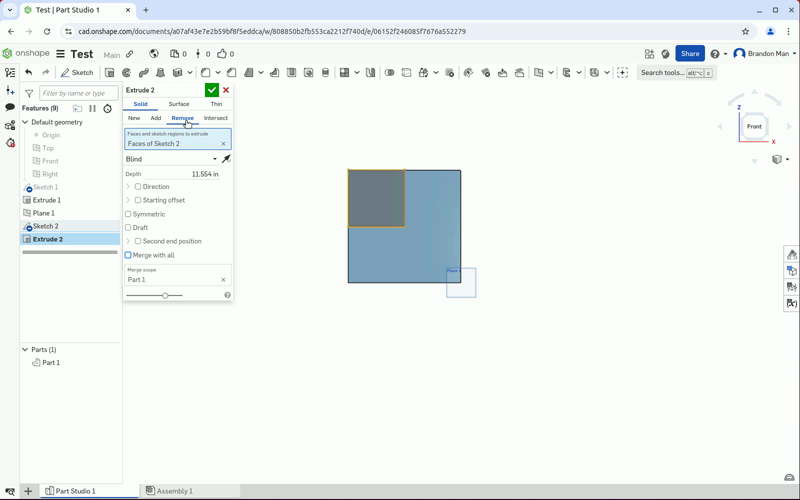
key(space)
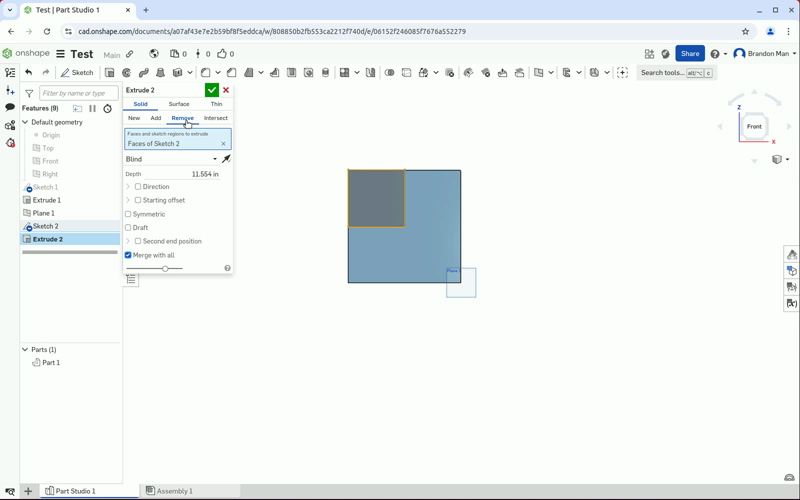
key(enter)
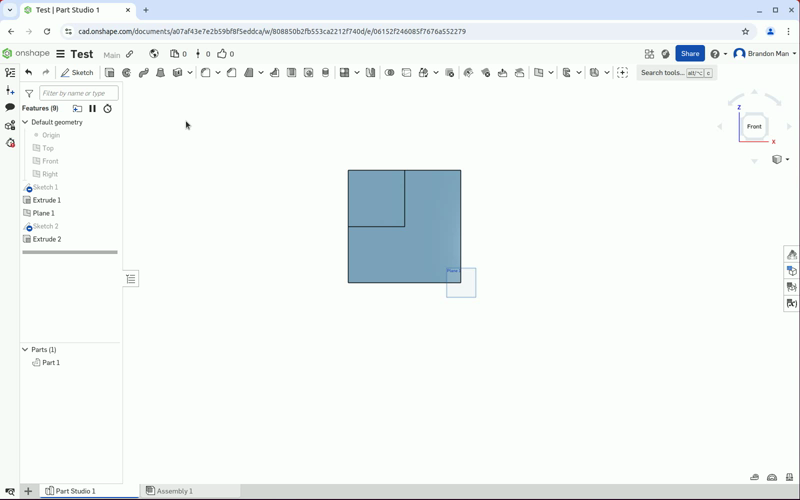
key(shift+h)
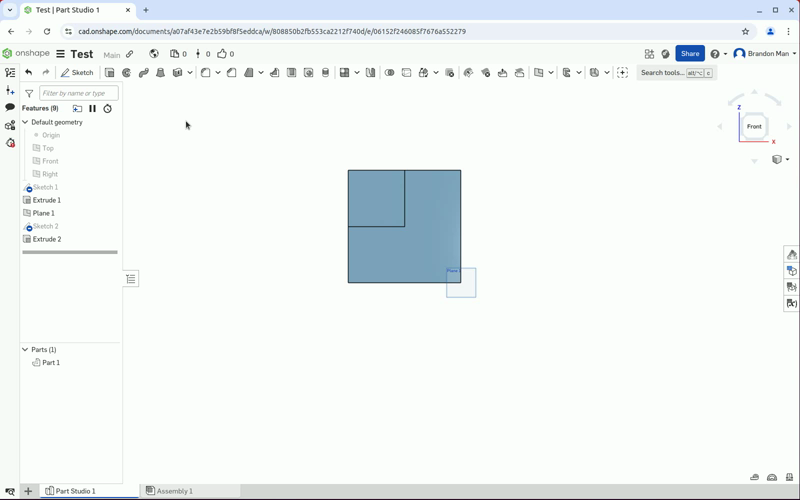
key(shift+h)
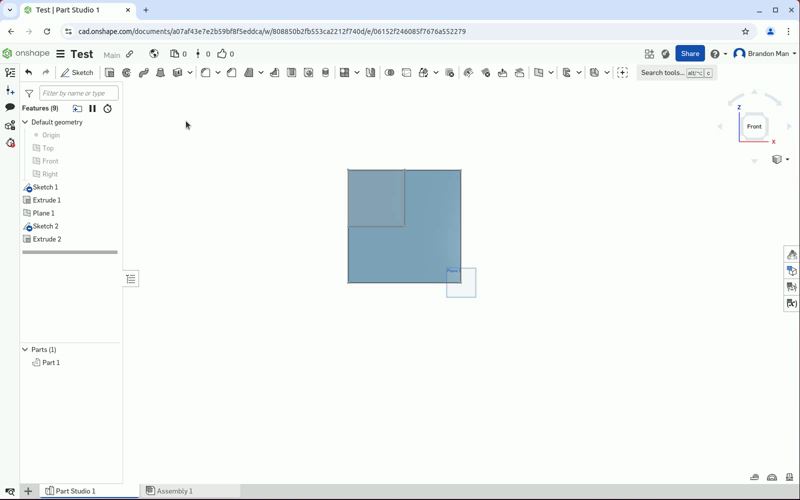
key(shift+7)
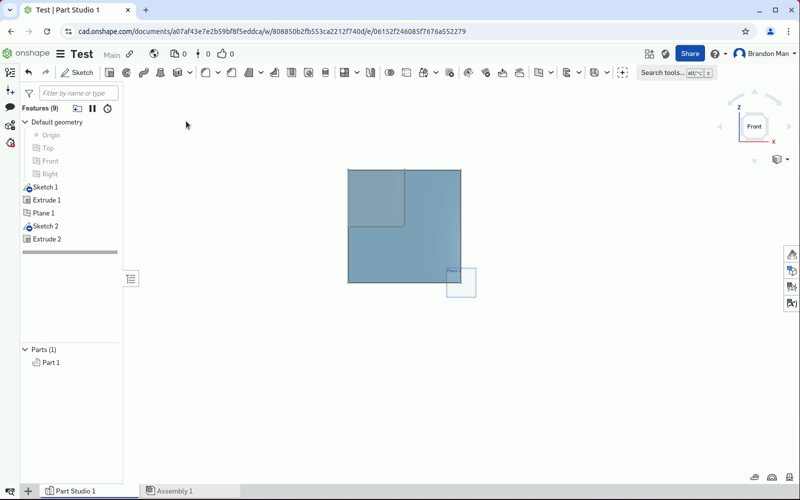
key(left, 2)
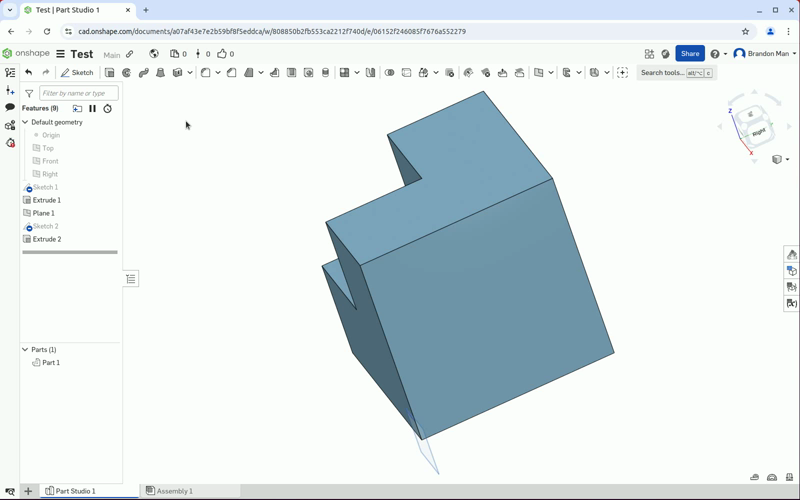
key(down, 2)
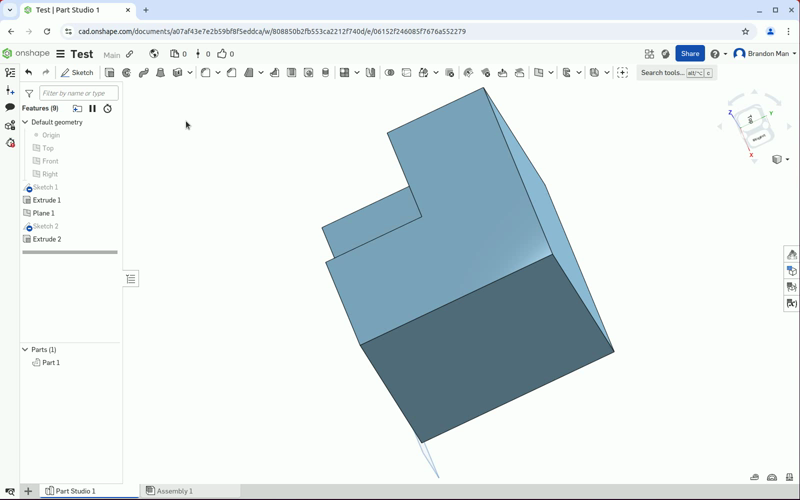
key(up, 2)
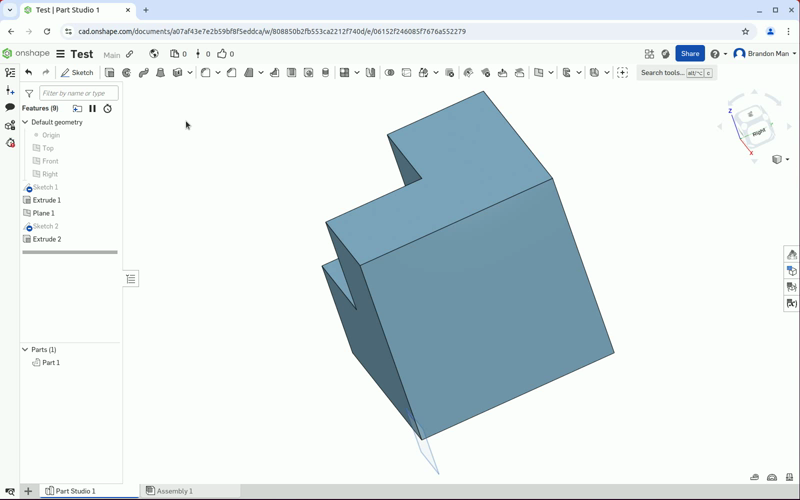
key(right, 2)
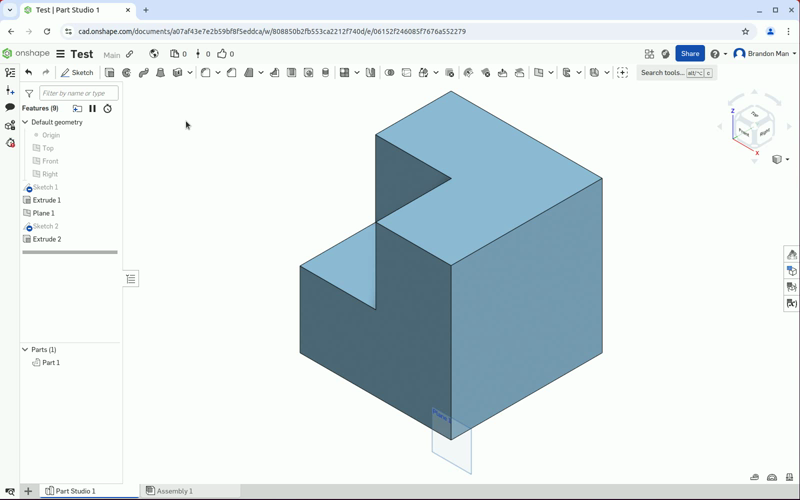
mouse_move(73, 189)
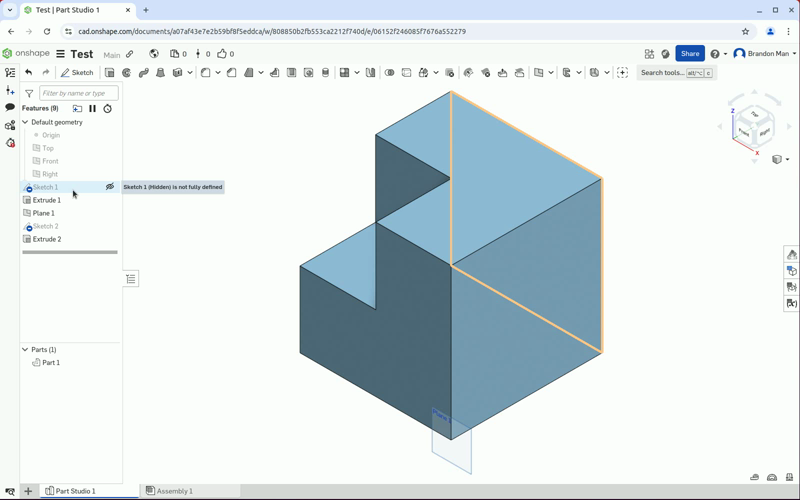
click(73, 189)